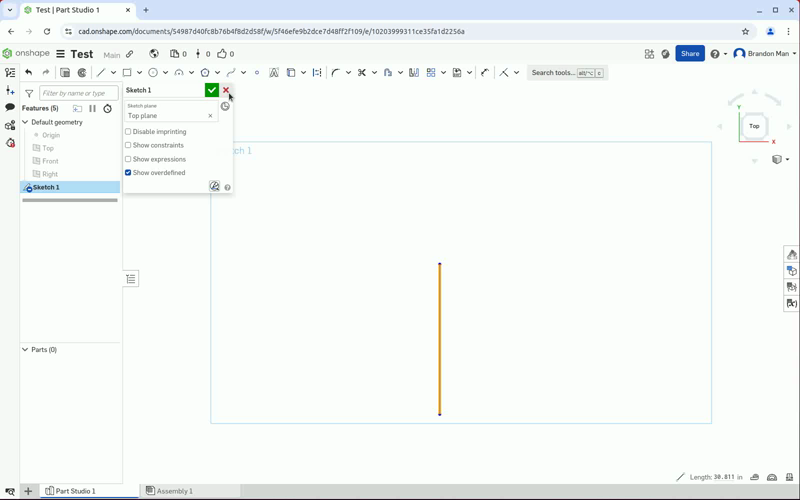
key(shift+h)
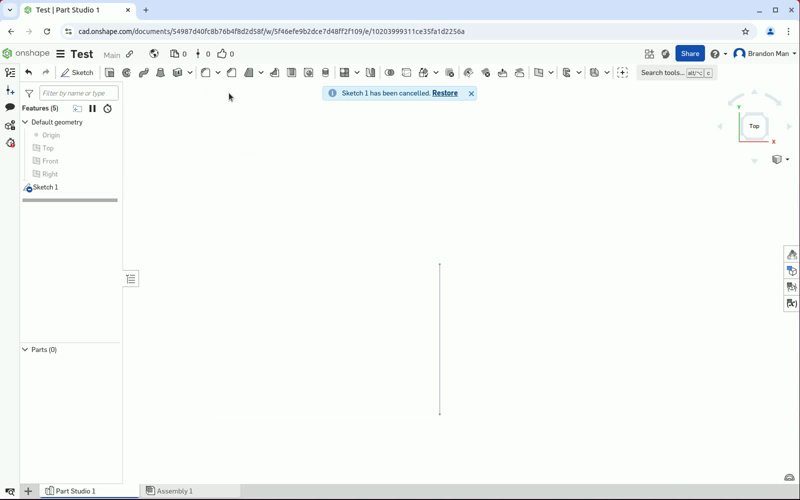
key(shift+s)
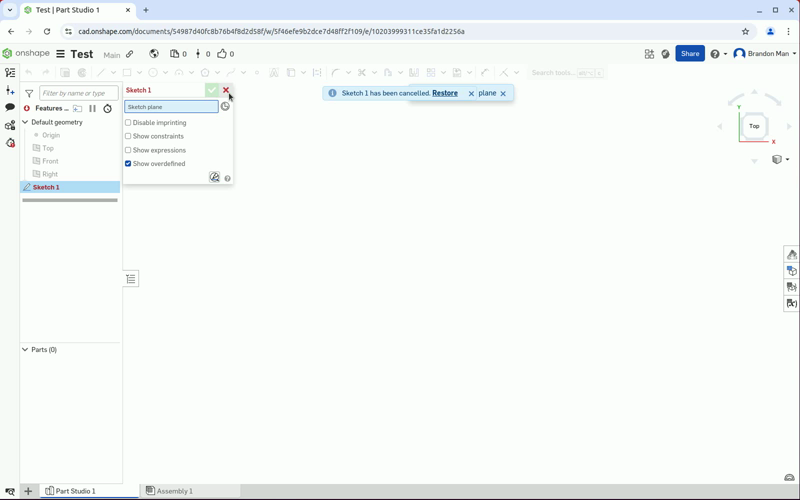
mouse_move(73, 150)
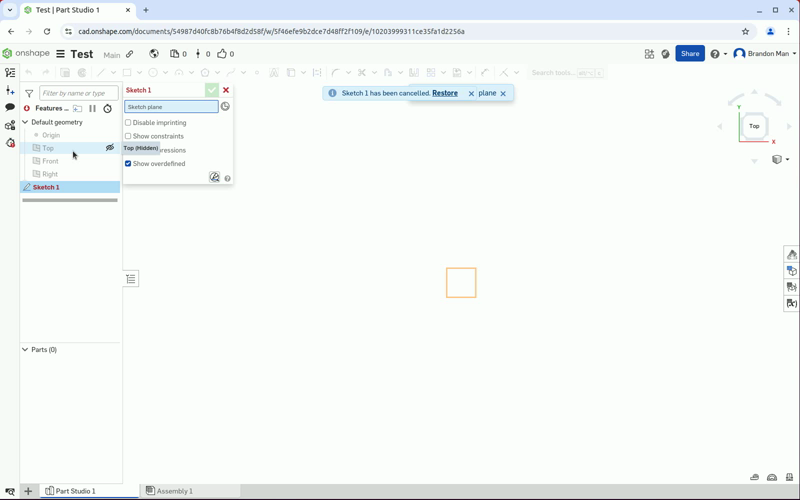
click(73, 150)
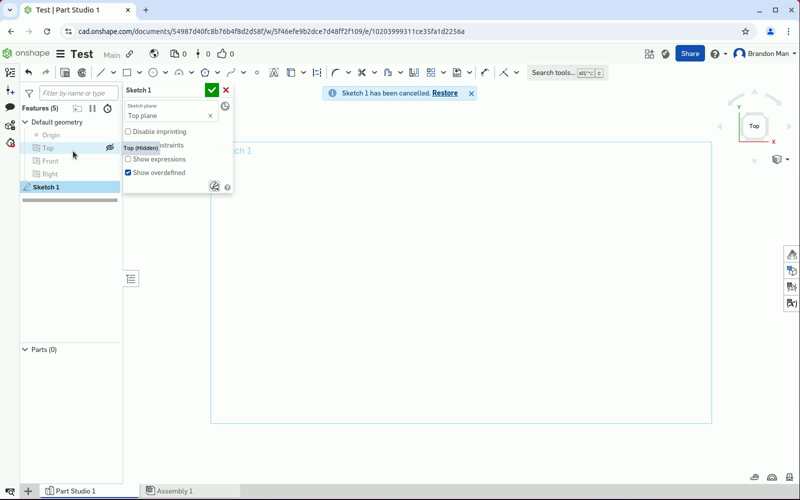
mouse_move(73, 352)
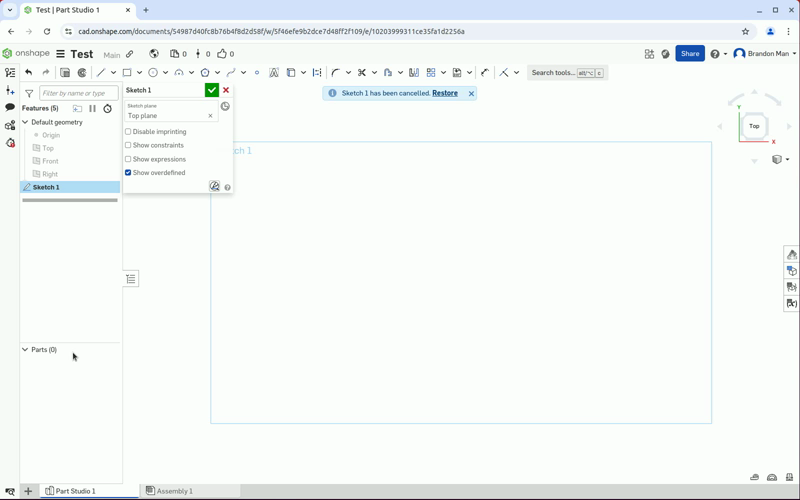
key(y)
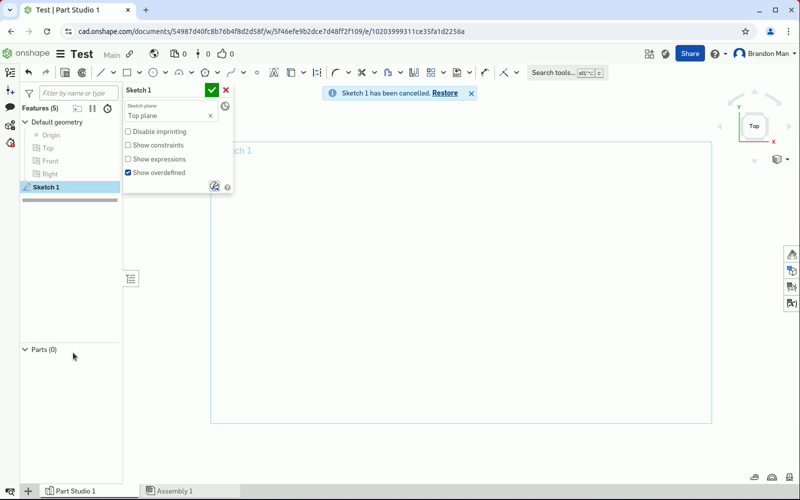
key(c)
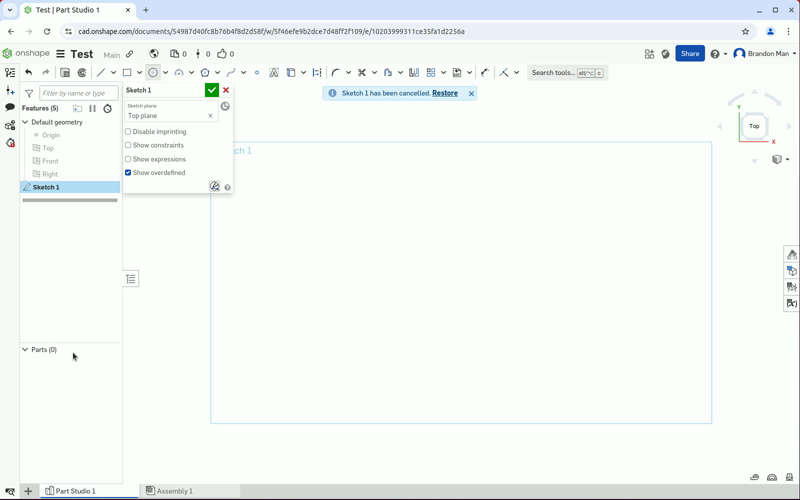
key_down(shift)
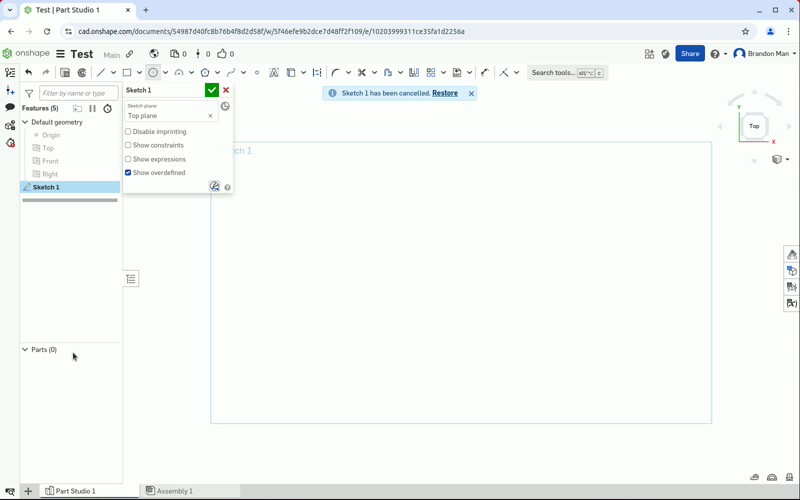
mouse_move(461, 282)
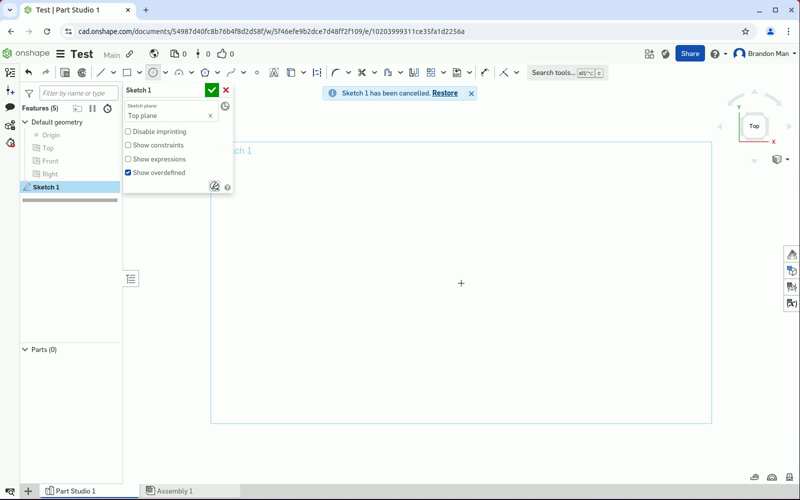
click(461, 282)
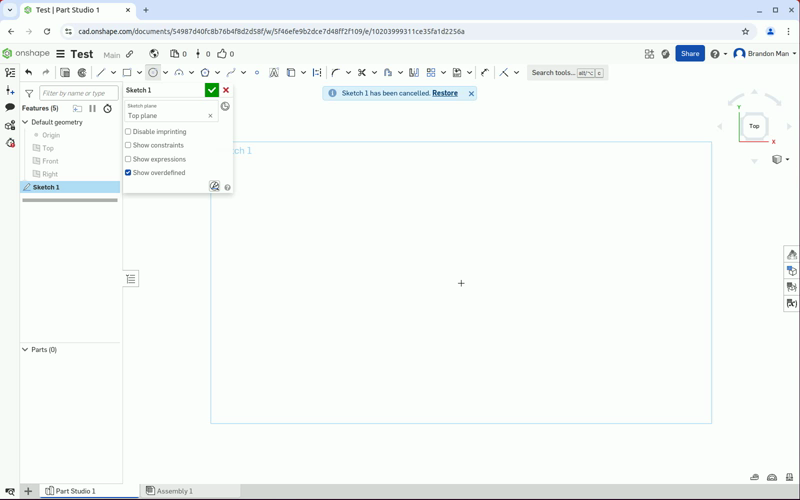
key_up(shift)
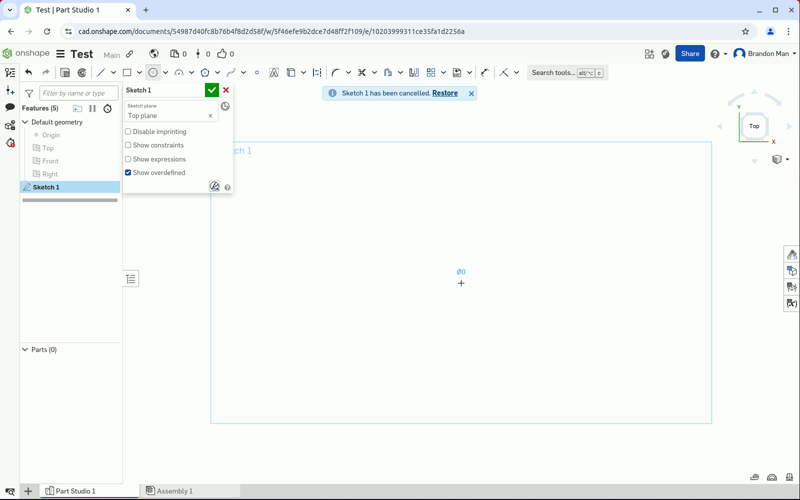
mouse_move(463, 282)
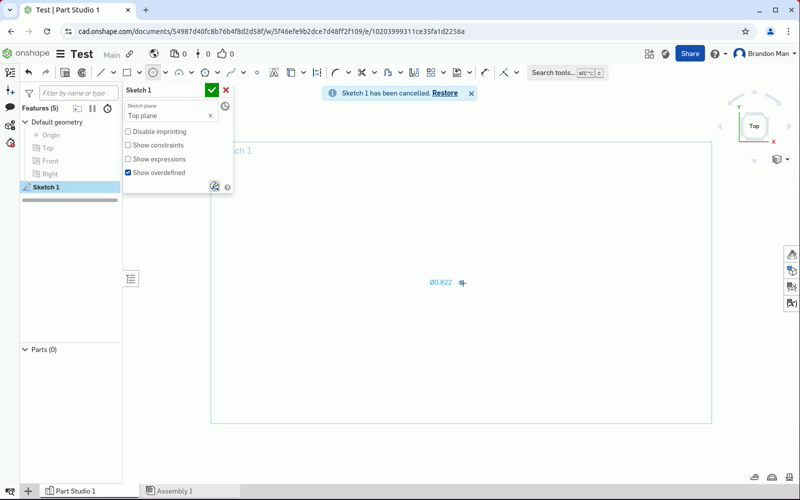
scroll(6)
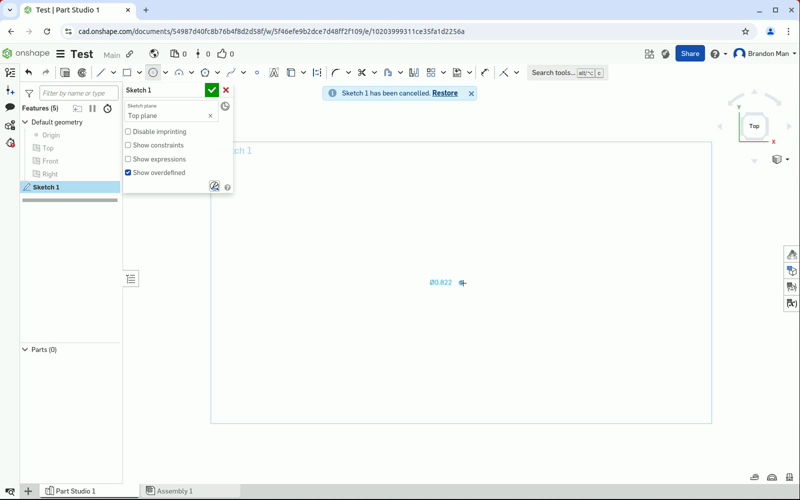
scroll(6)
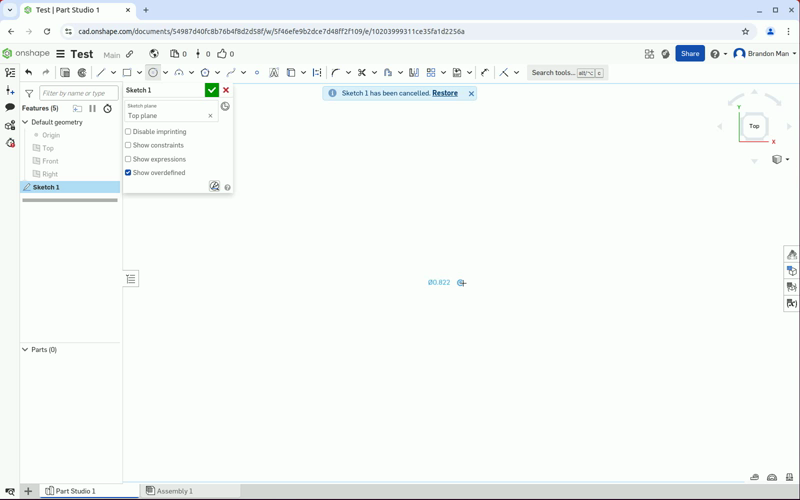
scroll(6)
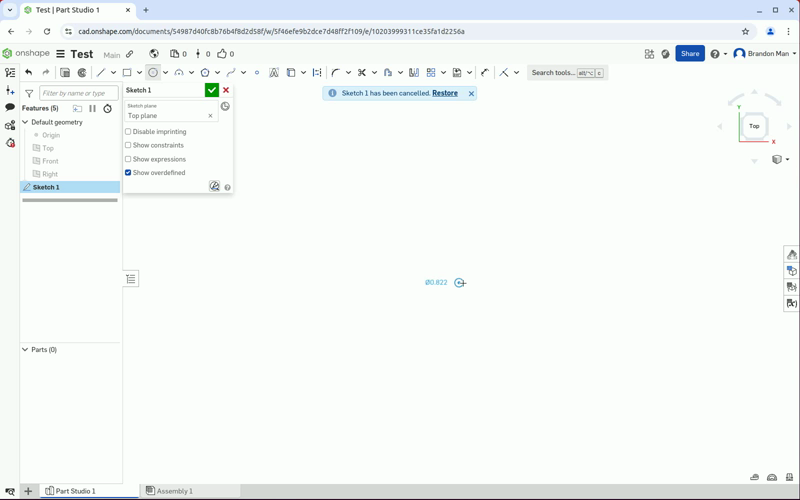
scroll(6)
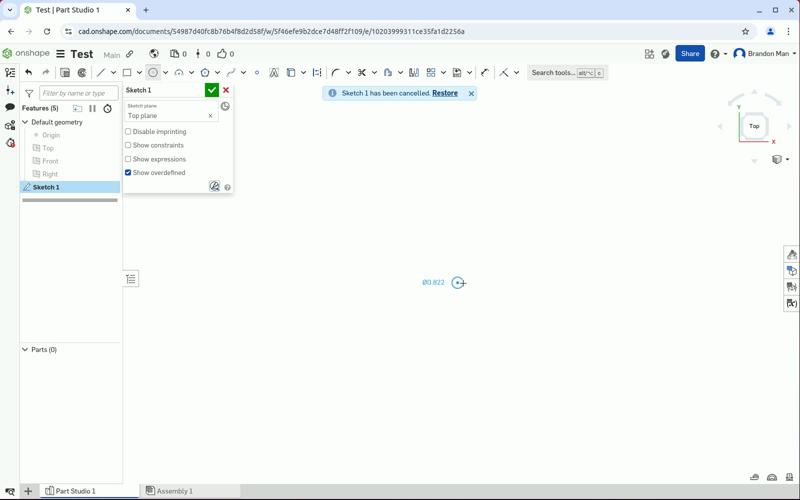
scroll(6)
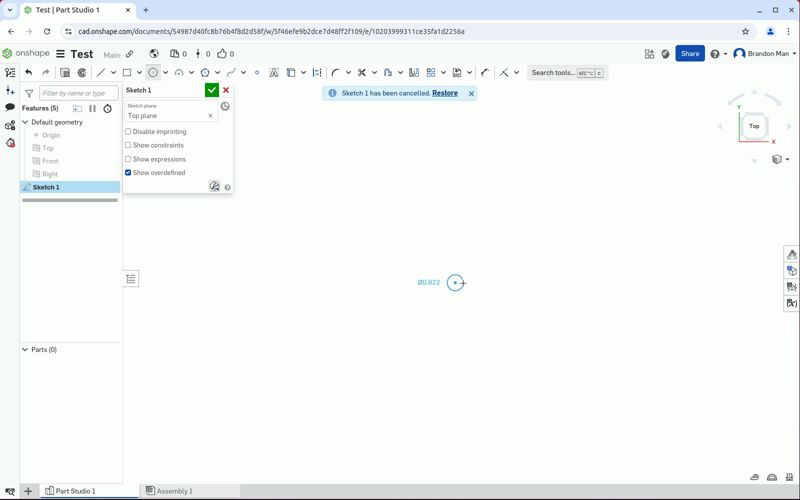
scroll(6)
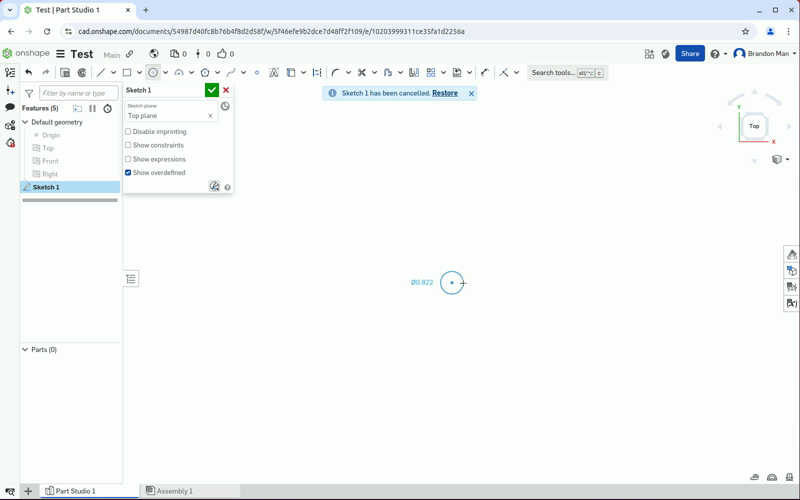
scroll(6)
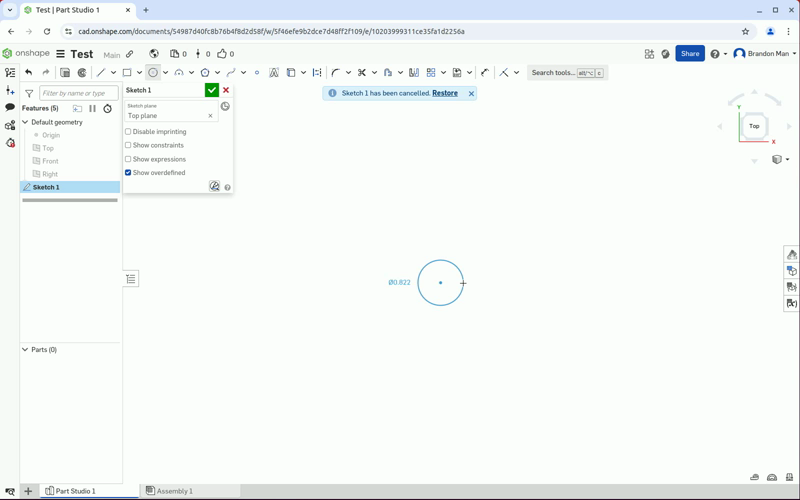
click(463, 282)
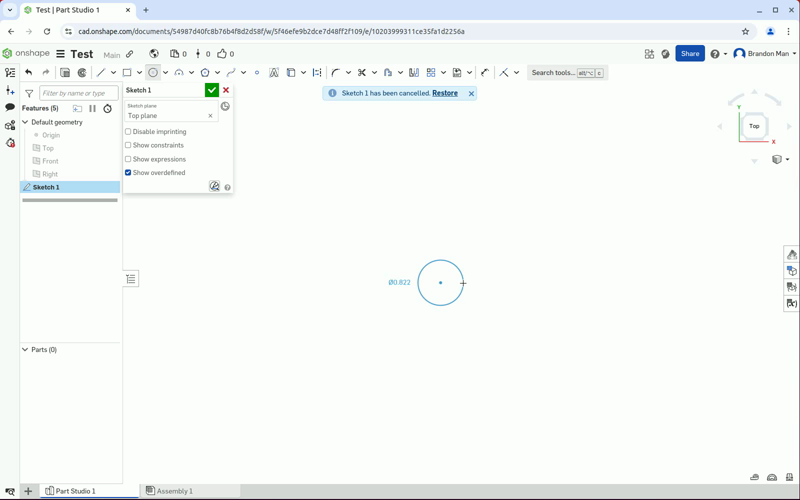
scroll(-6)
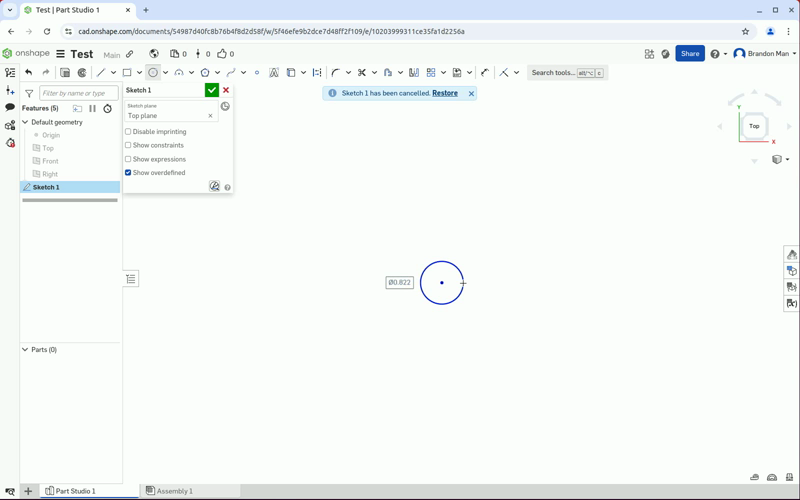
scroll(-6)
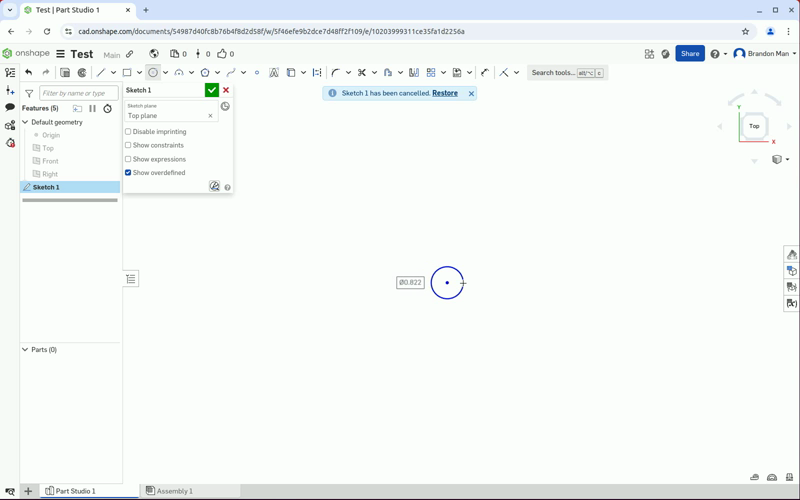
scroll(-6)
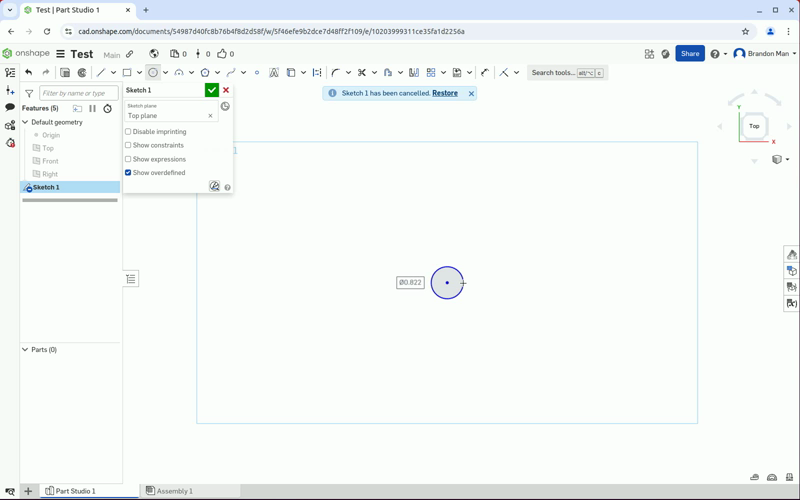
scroll(-6)
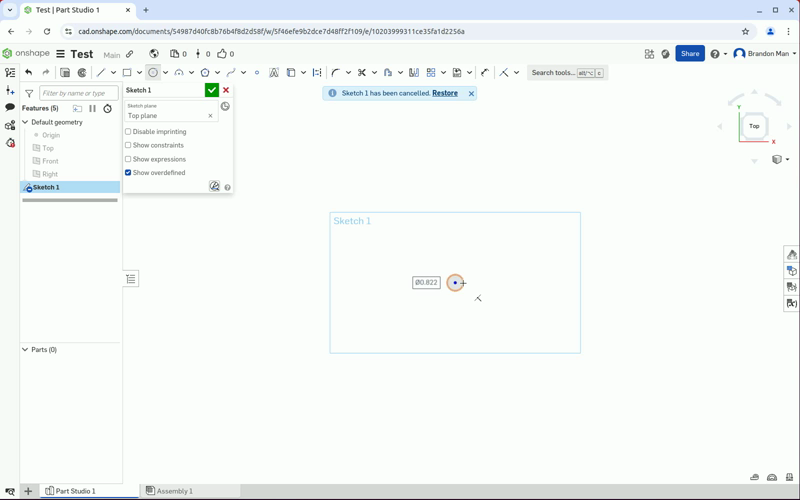
scroll(-6)
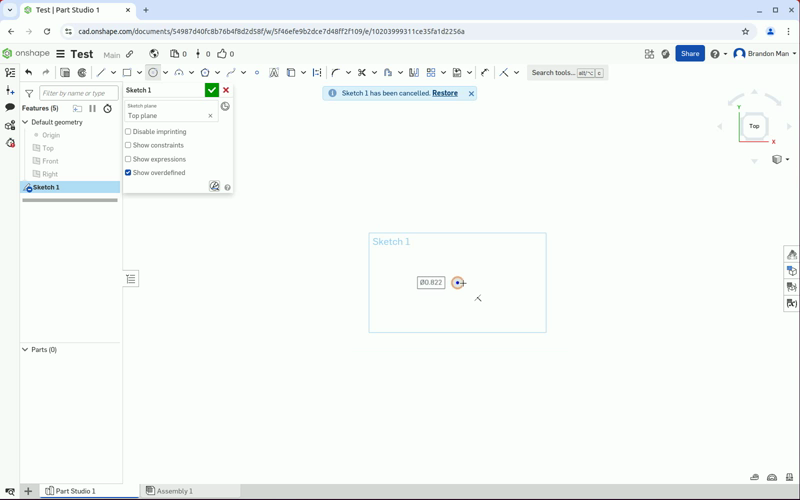
scroll(-6)
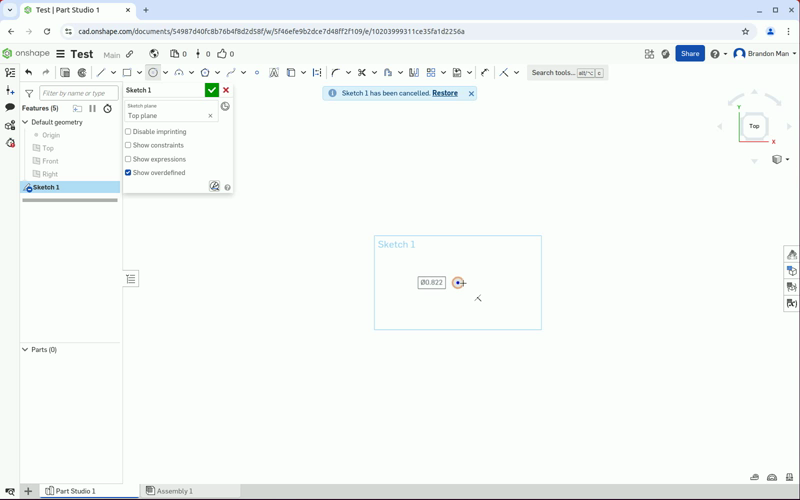
scroll(-6)
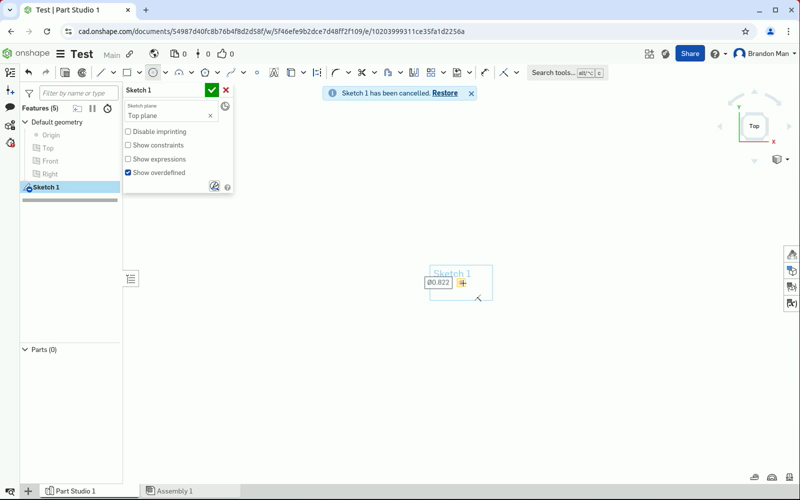
key(esc)
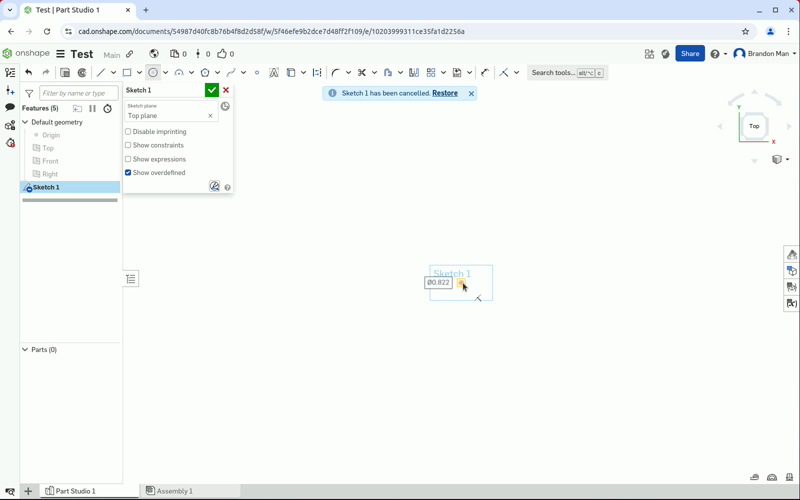
mouse_move(460, 284)
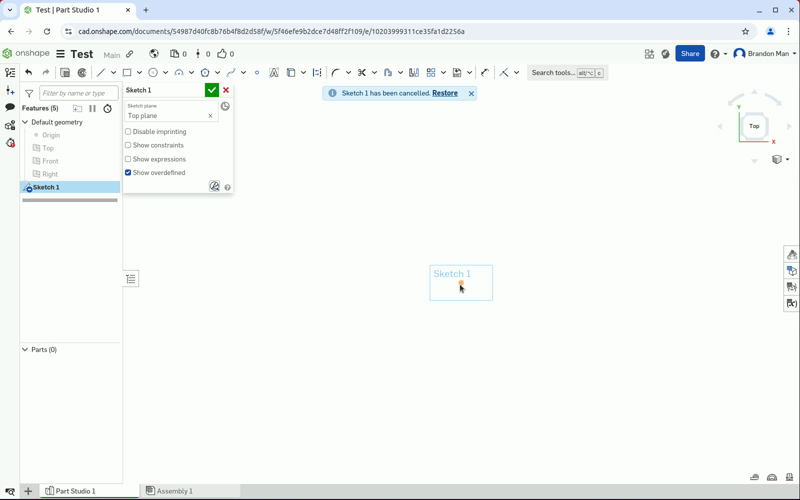
scroll(6)
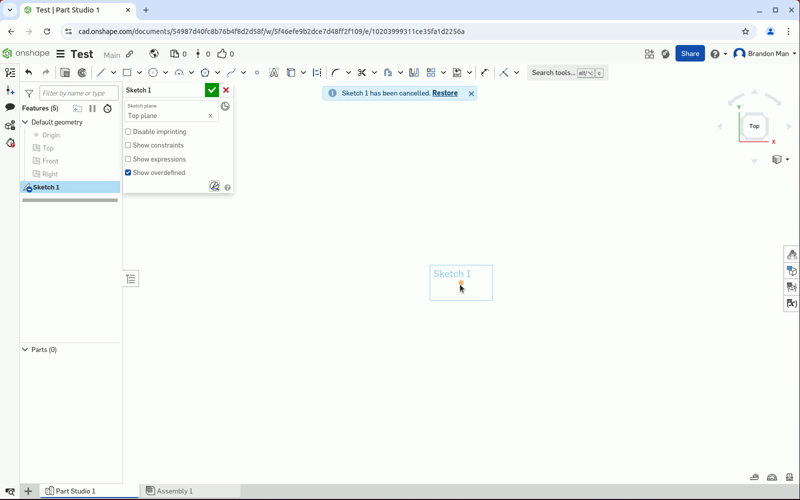
scroll(6)
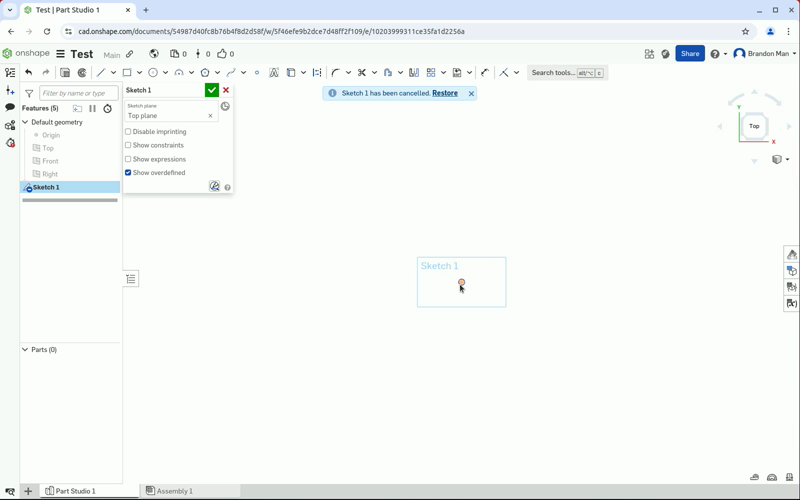
scroll(6)
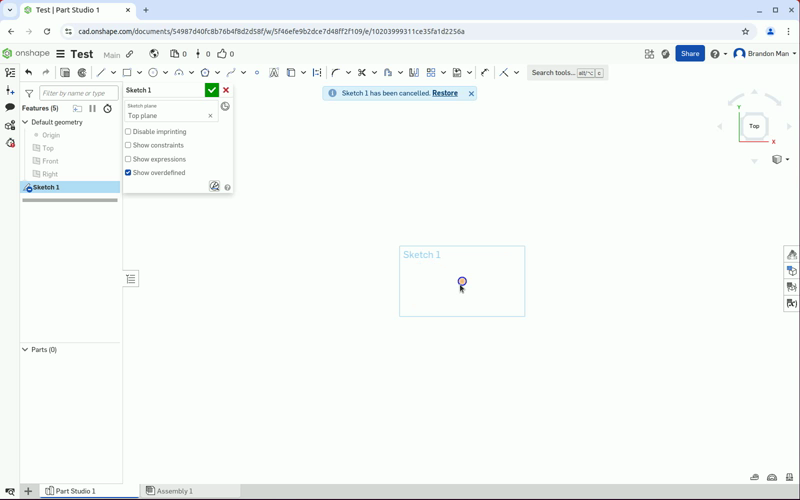
scroll(6)
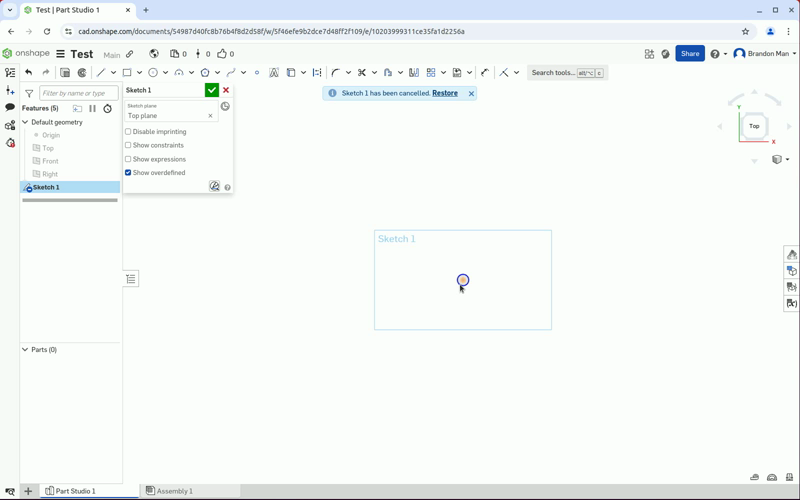
scroll(6)
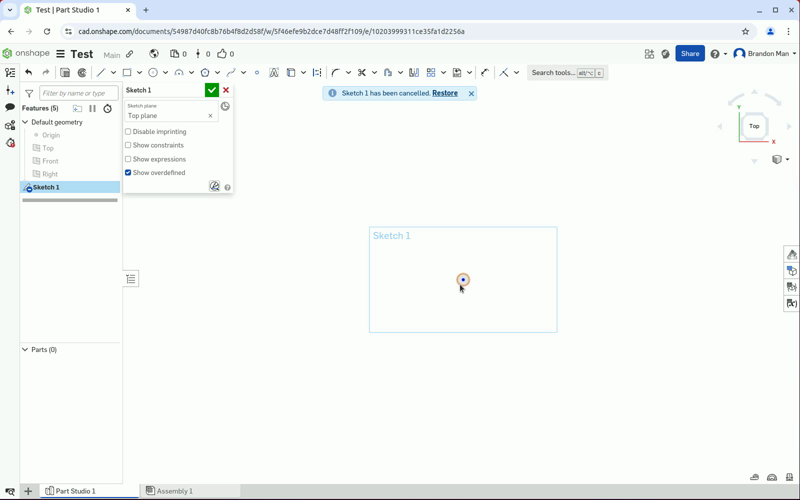
scroll(6)
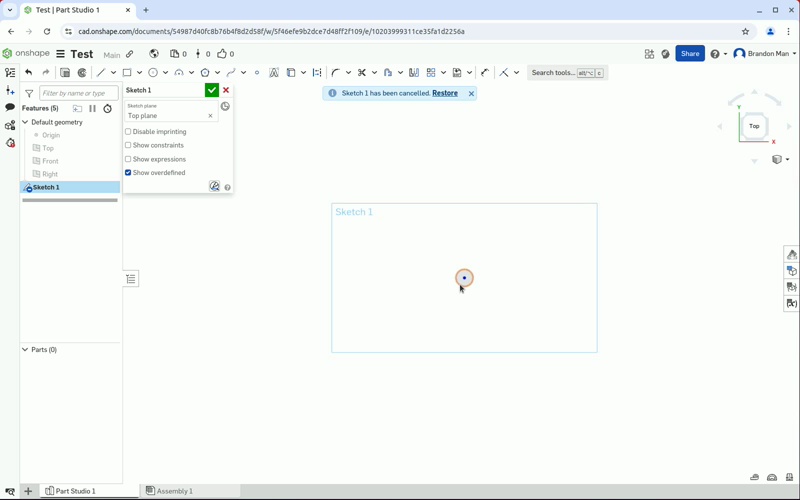
scroll(6)
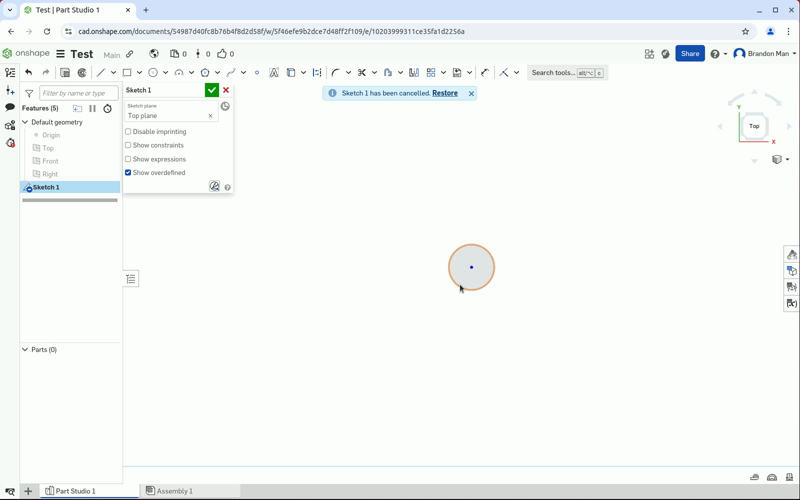
click(460, 284)
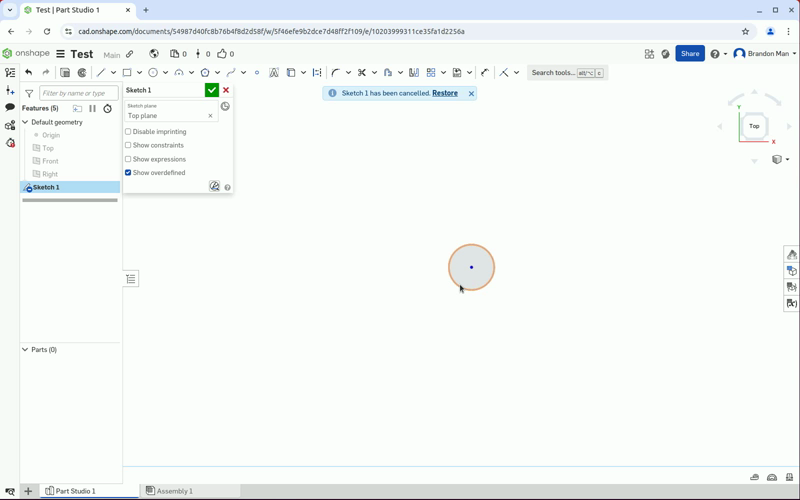
scroll(-6)
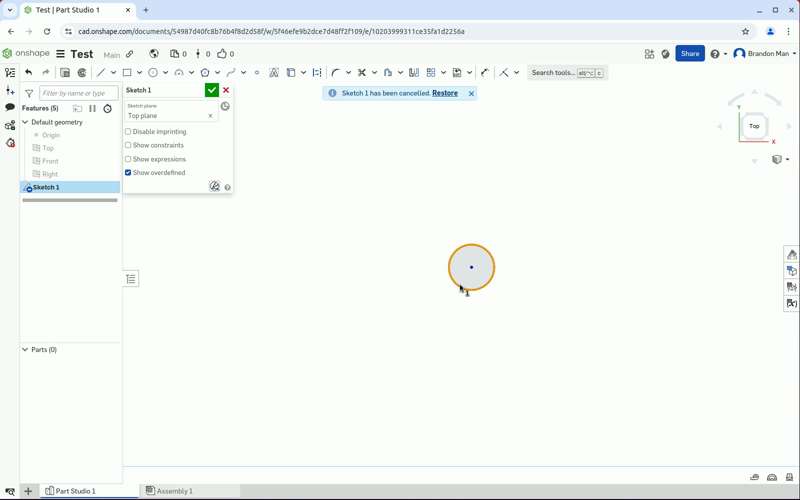
scroll(-6)
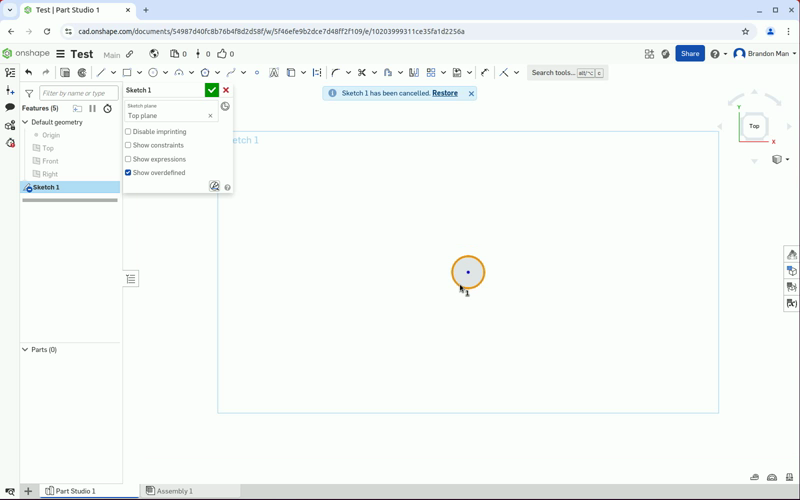
scroll(-6)
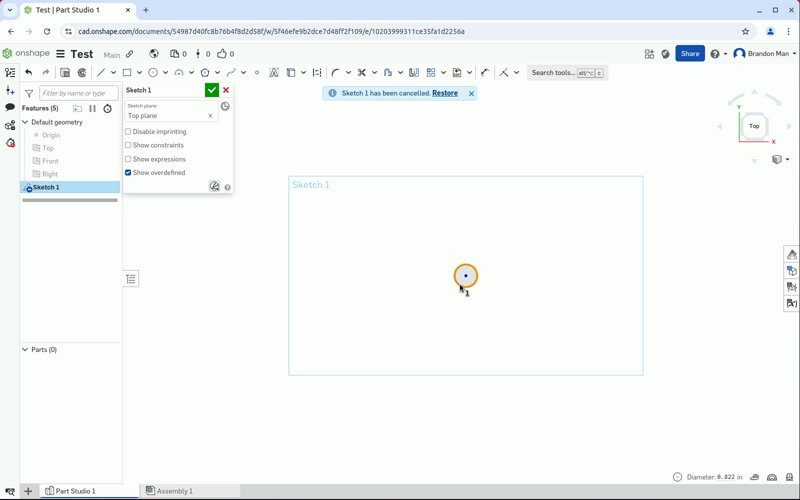
scroll(-6)
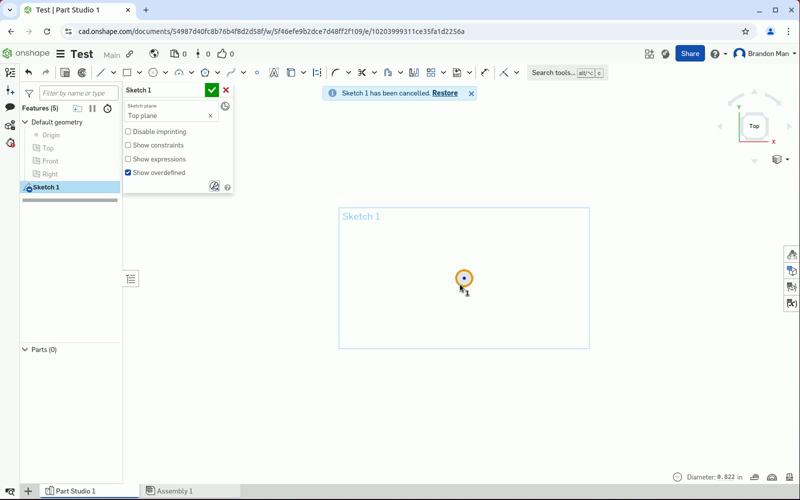
scroll(-6)
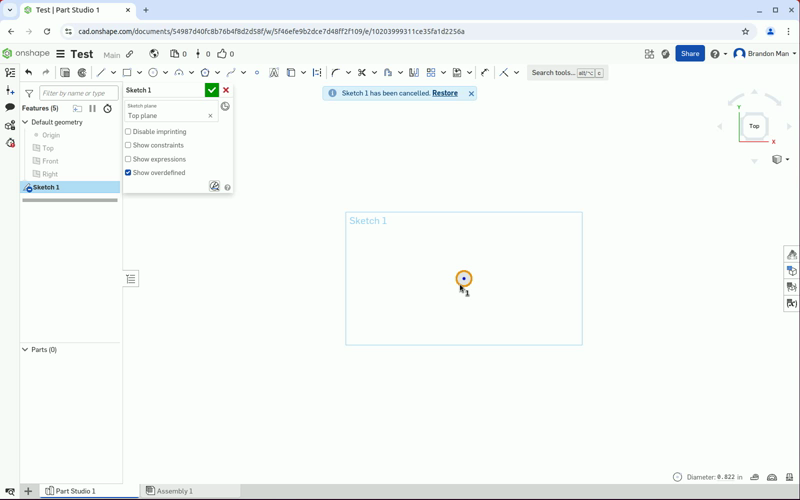
scroll(-6)
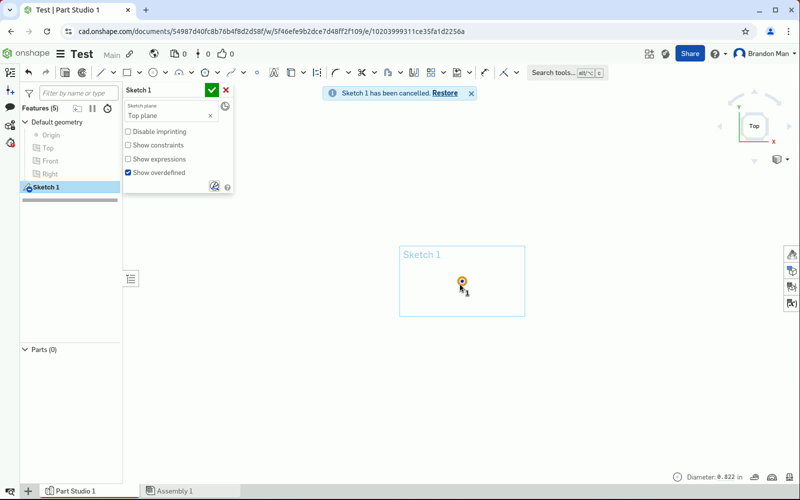
scroll(-6)
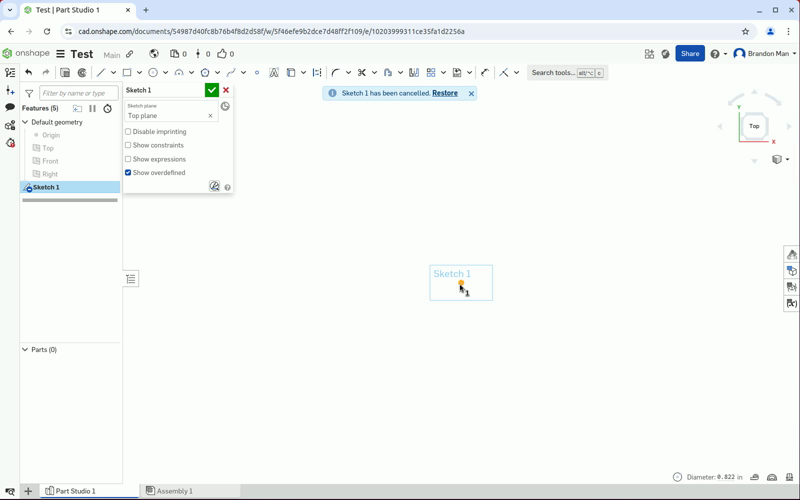
mouse_move(73, 352)
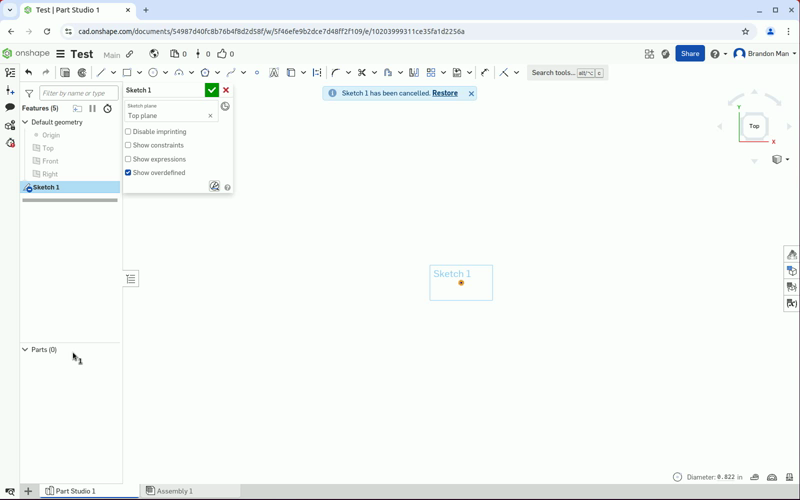
key(shift+y)
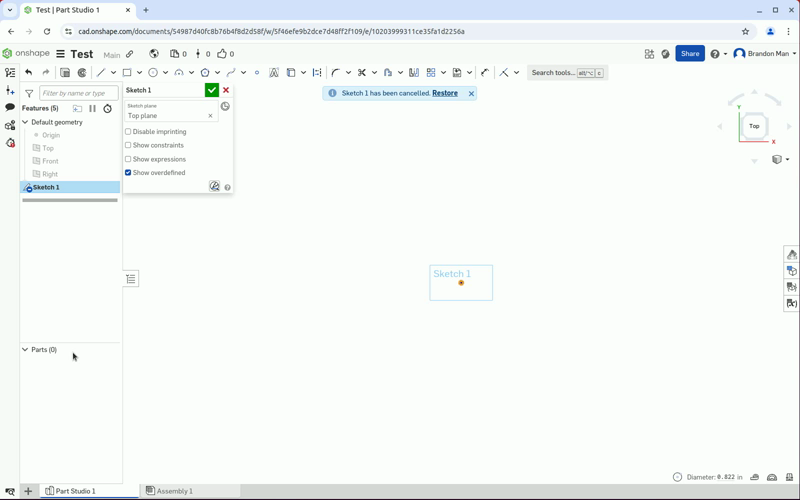
key(shift+e)
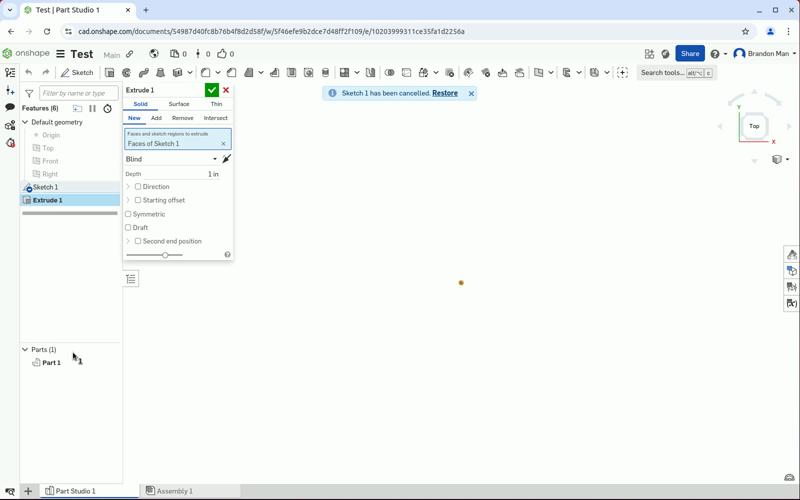
mouse_move(143, 106)
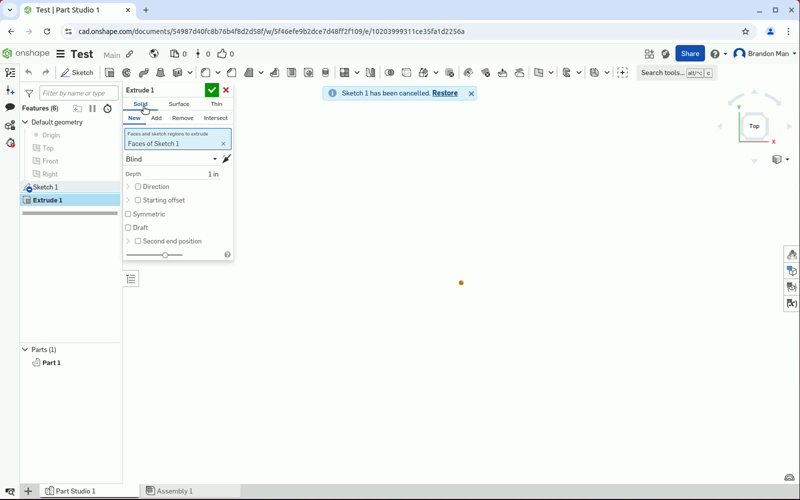
click(143, 106)
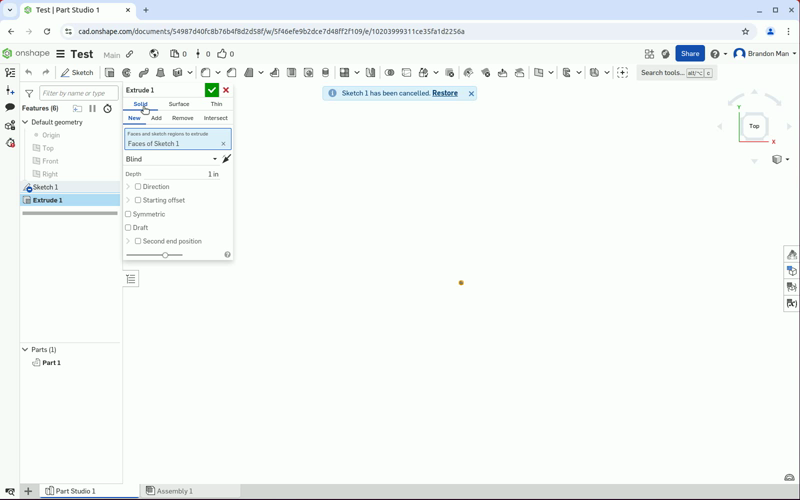
mouse_move(137, 120)
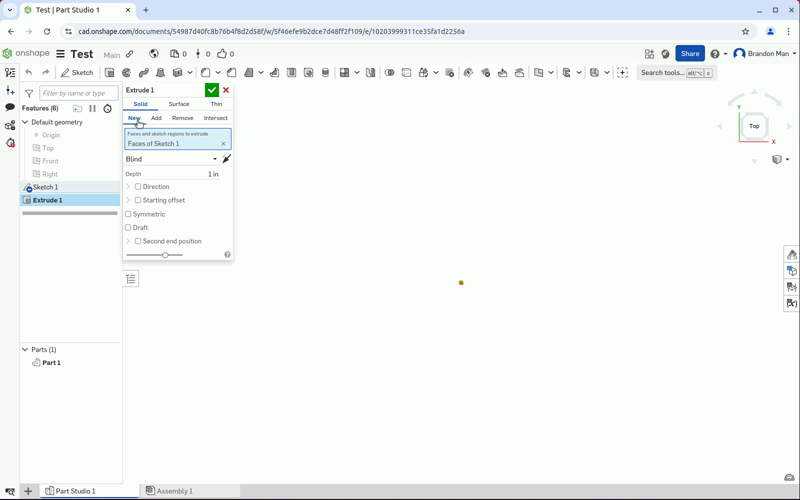
click(137, 120)
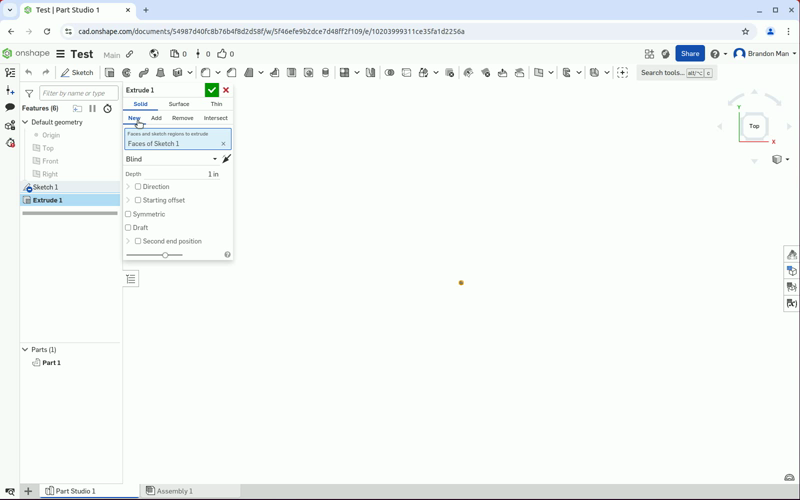
key(tab, 4)
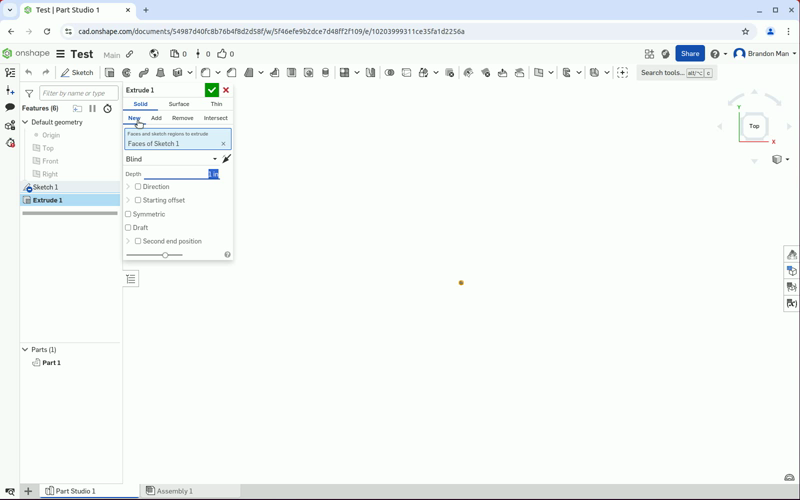
text(23.108)
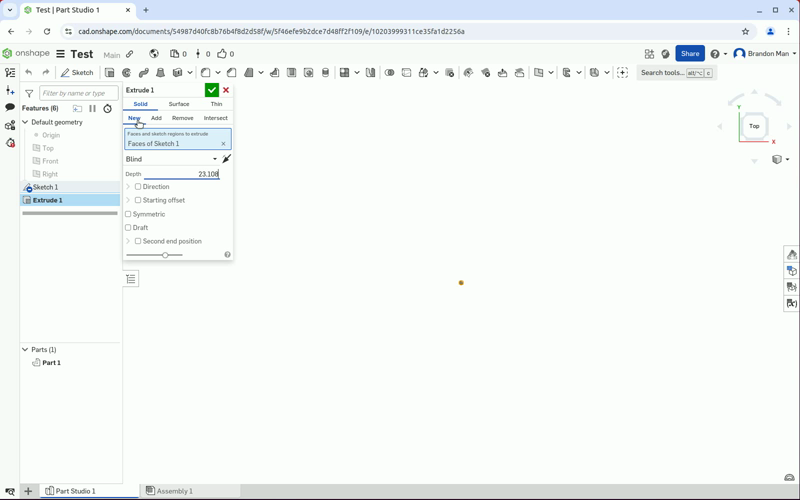
key(enter)
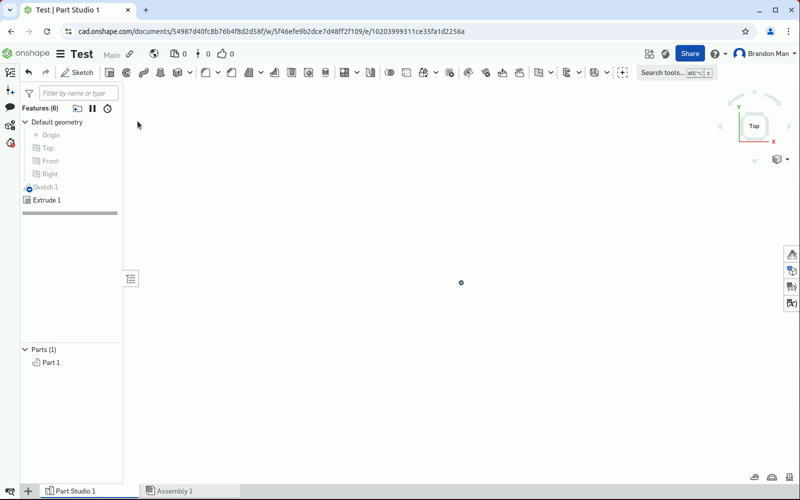
key(shift+h)
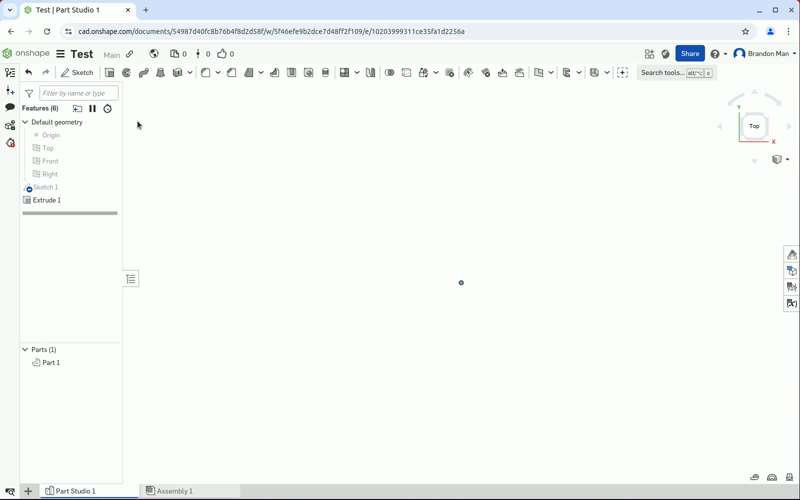
key(shift+h)
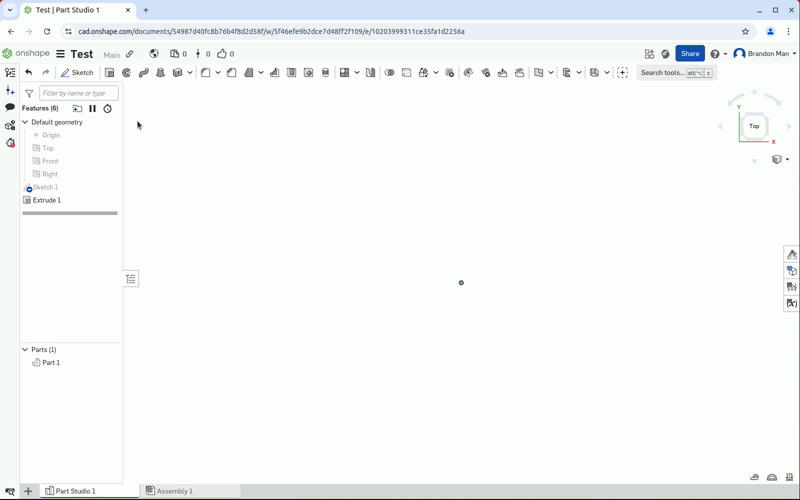
mouse_move(73, 189)
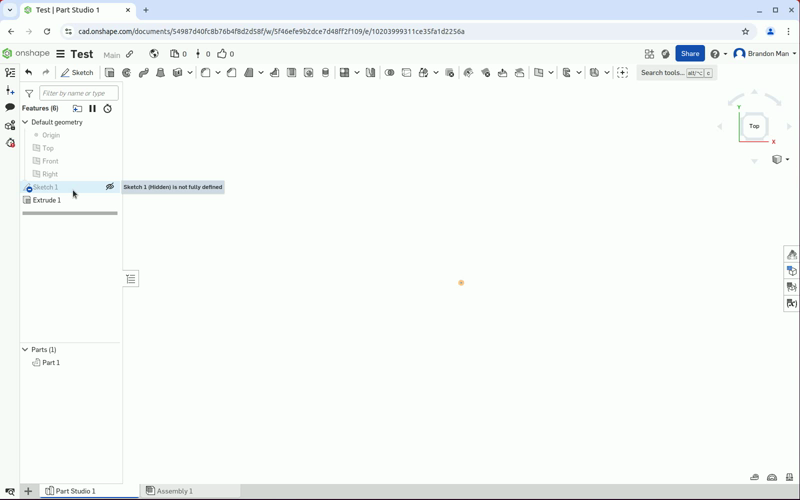
click(73, 189)
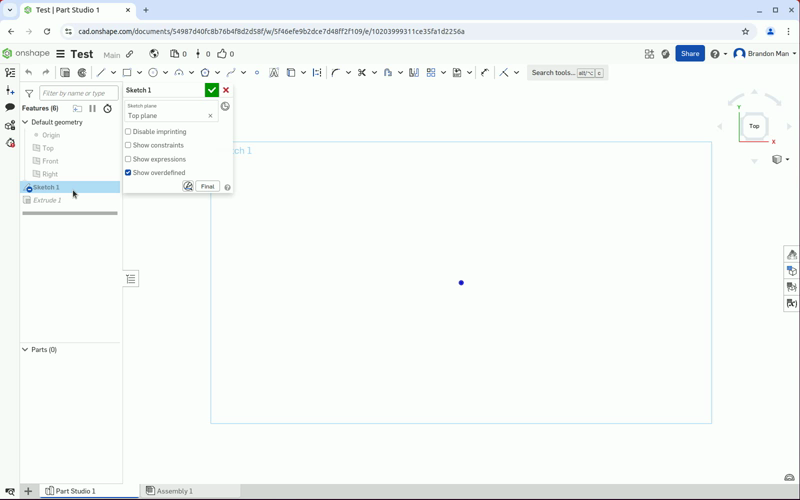
mouse_move(229, 92)
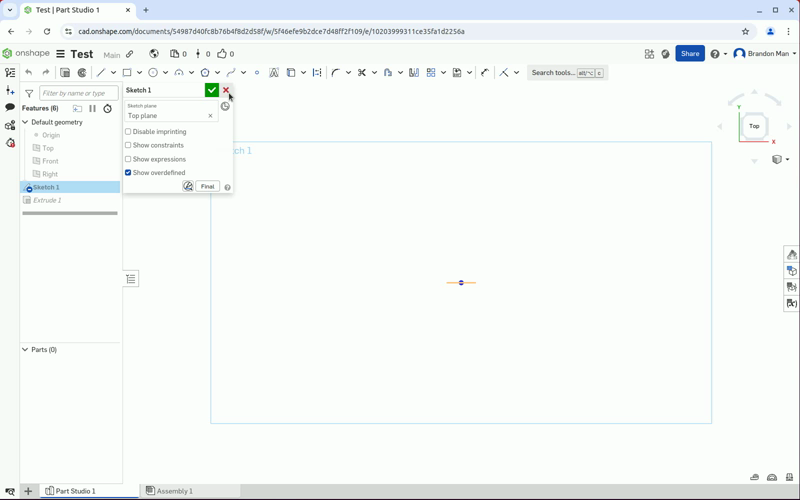
click(229, 92)
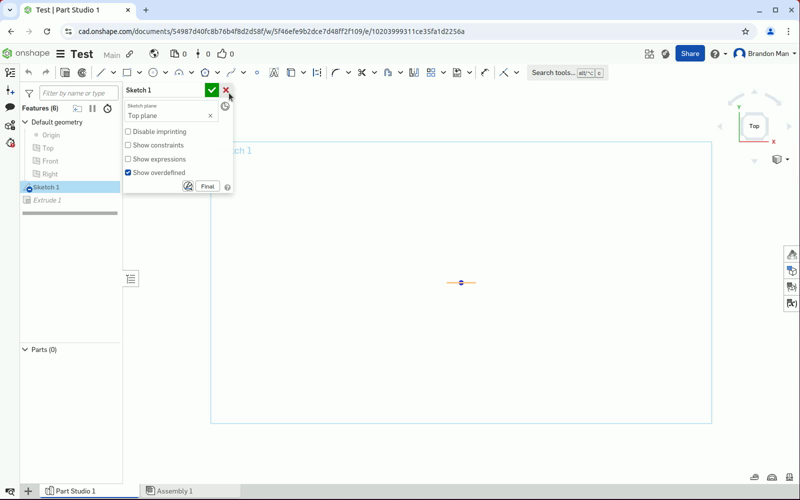
key(shift+s)
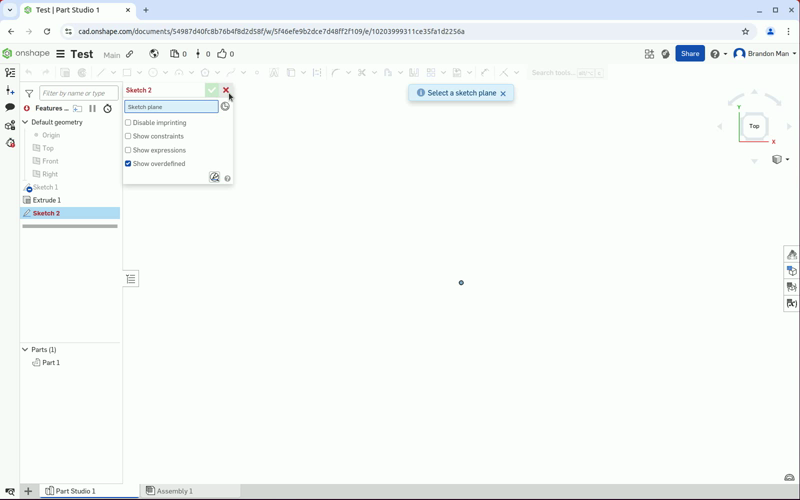
mouse_move(73, 150)
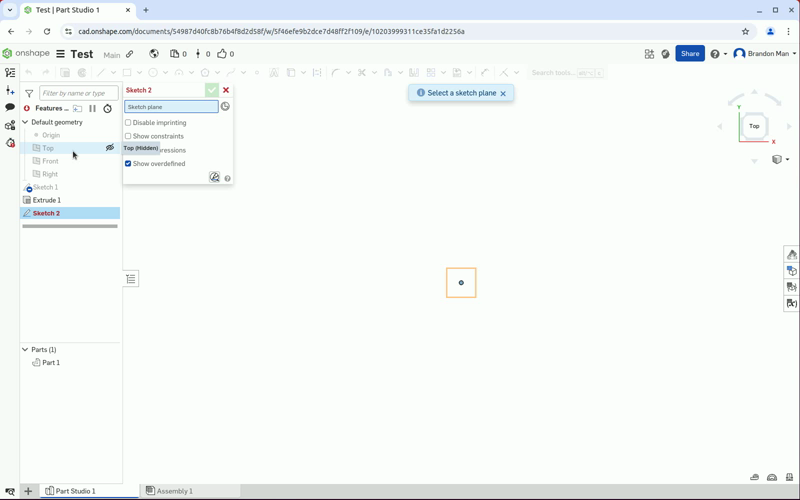
click(73, 150)
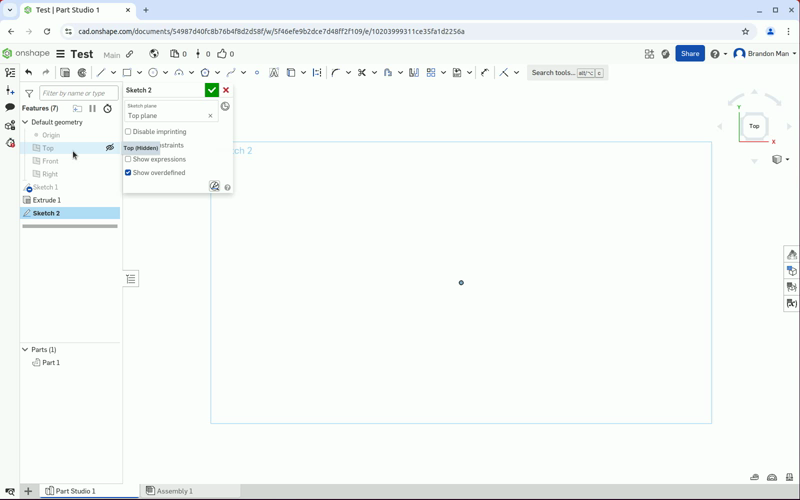
mouse_move(73, 352)
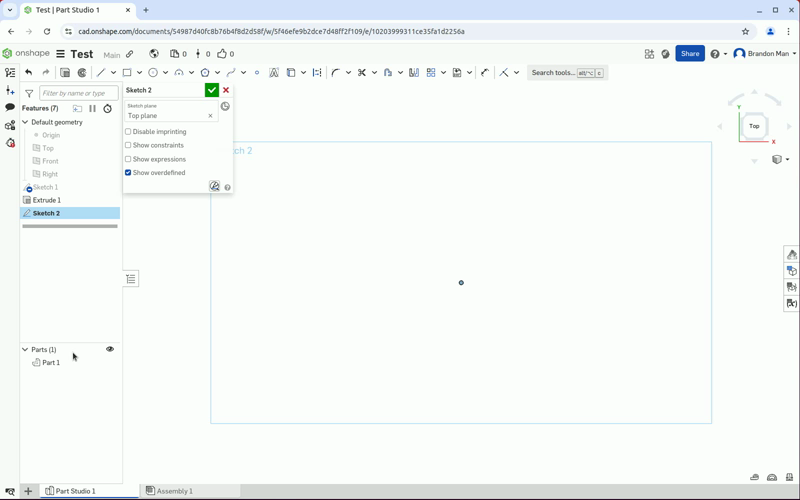
key(y)
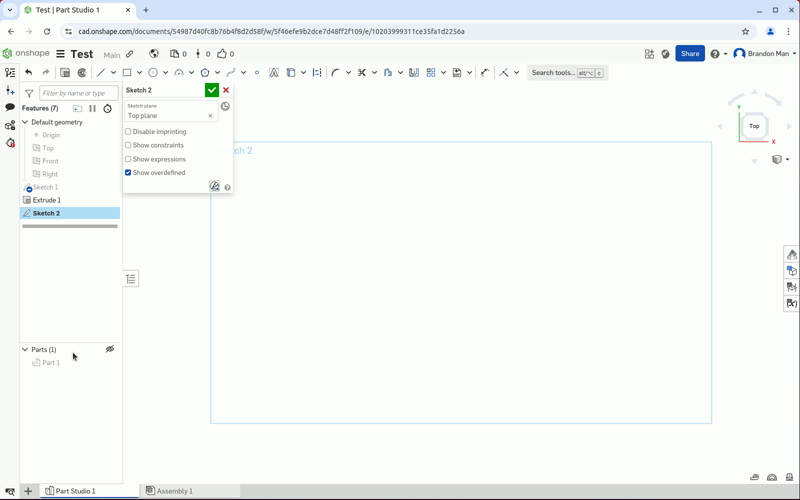
key(c)
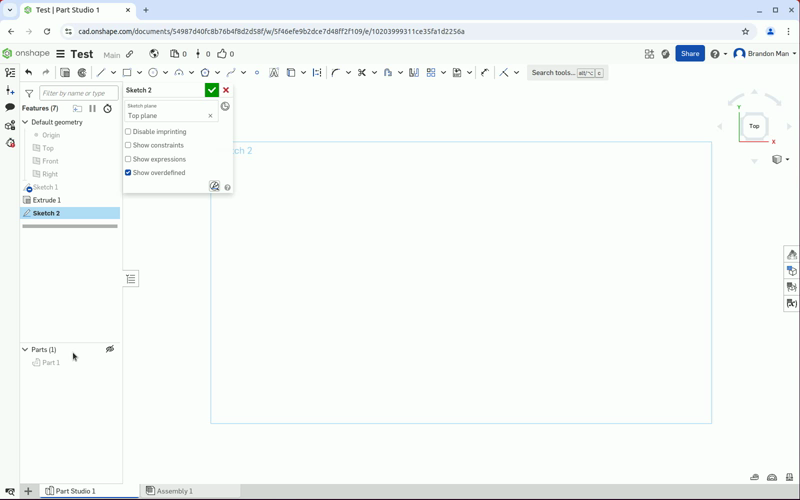
key_down(shift)
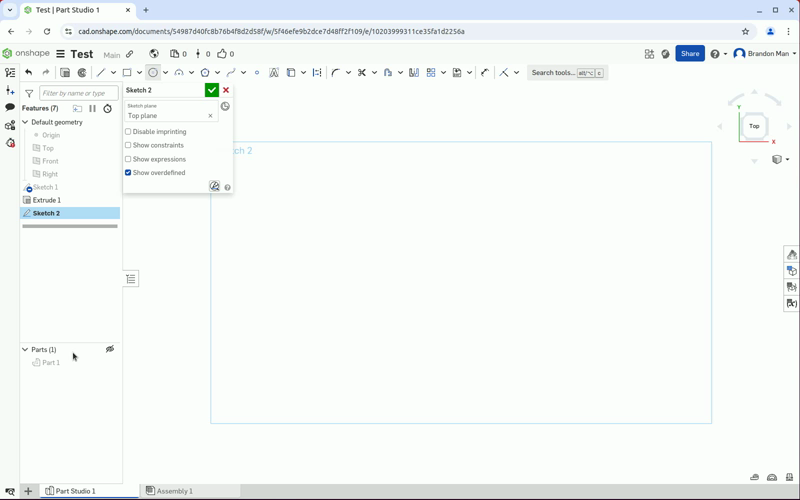
mouse_move(474, 280)
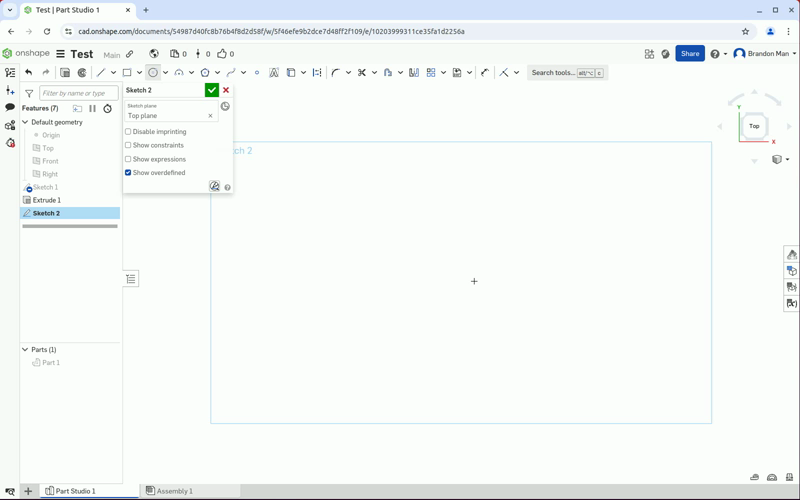
click(474, 280)
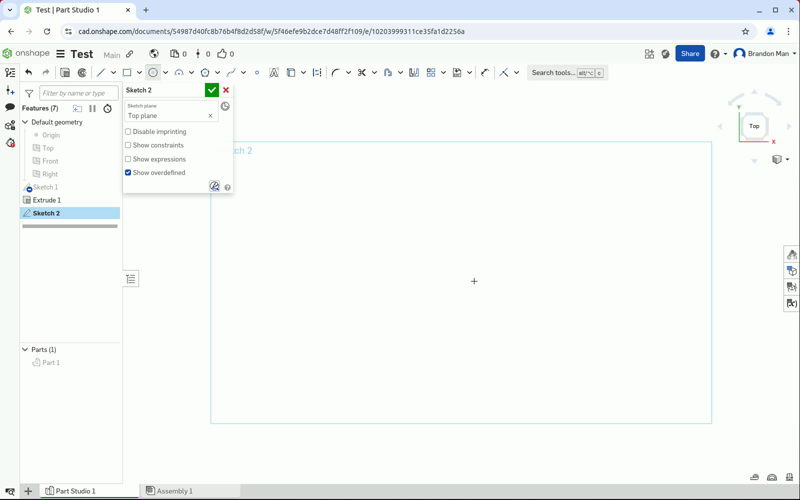
key_up(shift)
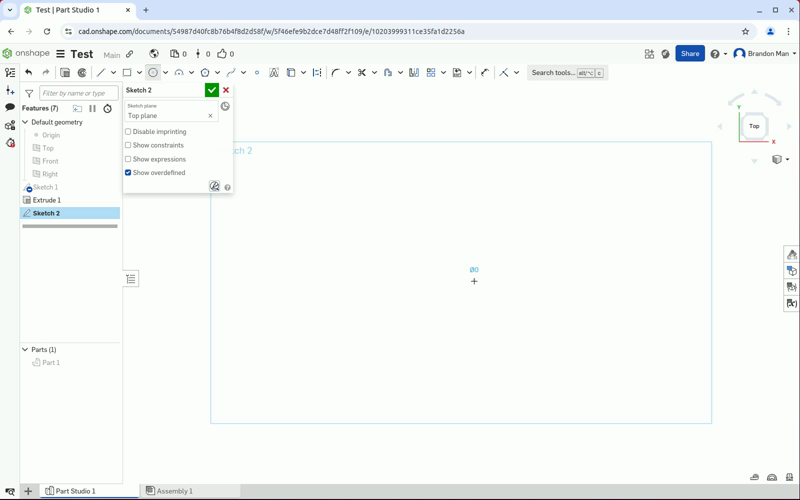
mouse_move(476, 280)
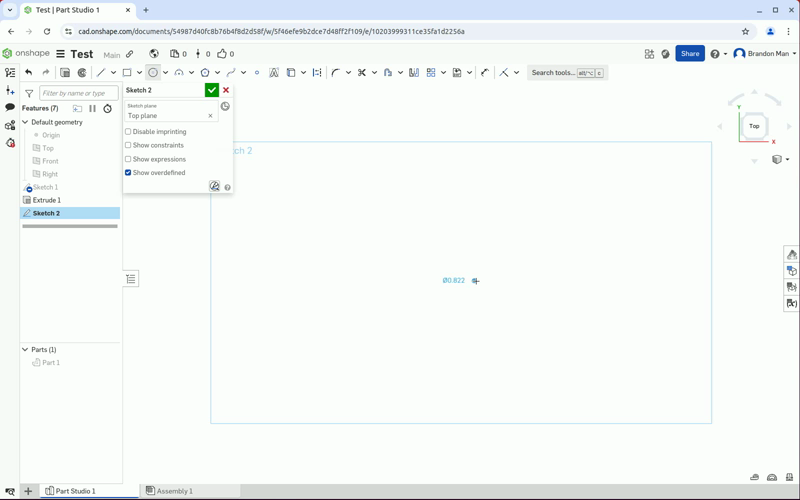
scroll(6)
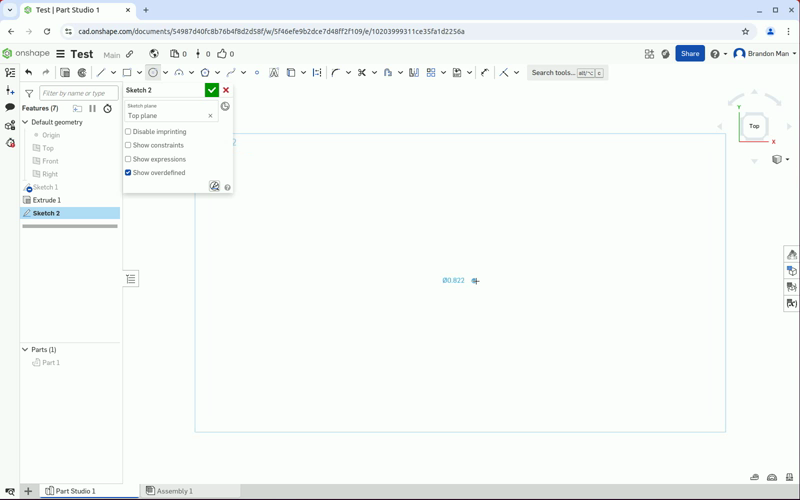
scroll(6)
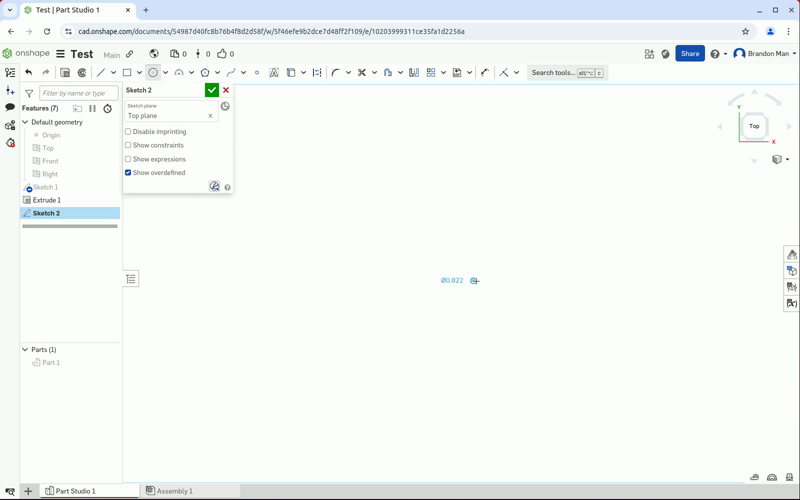
scroll(6)
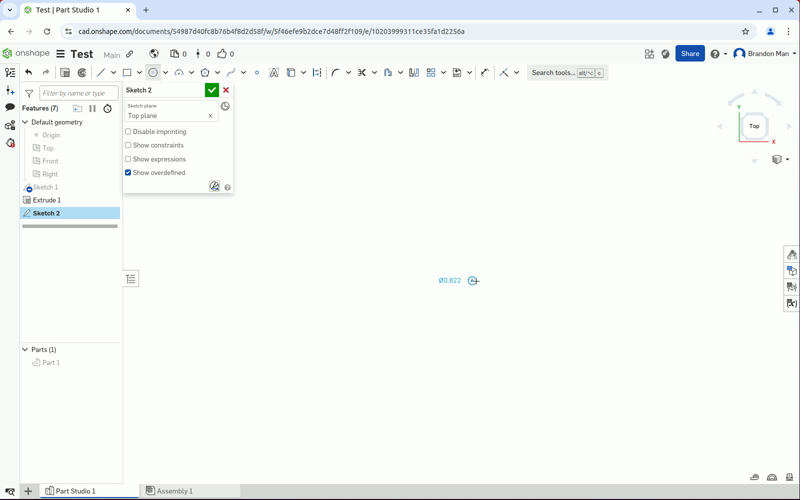
scroll(6)
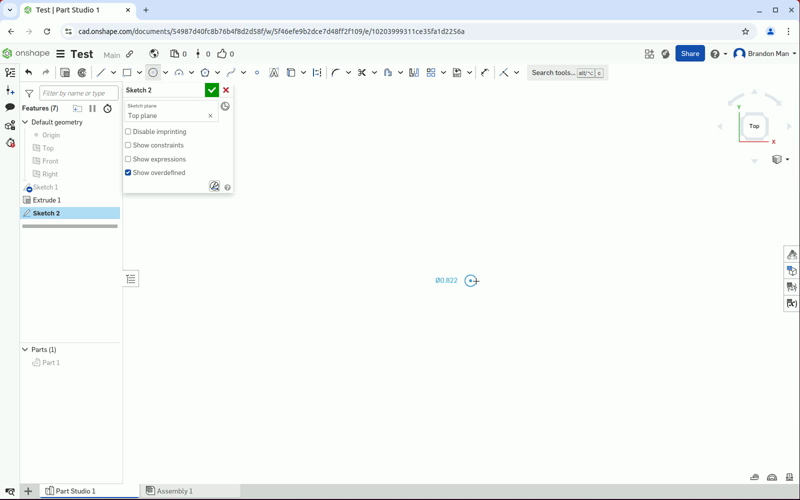
scroll(6)
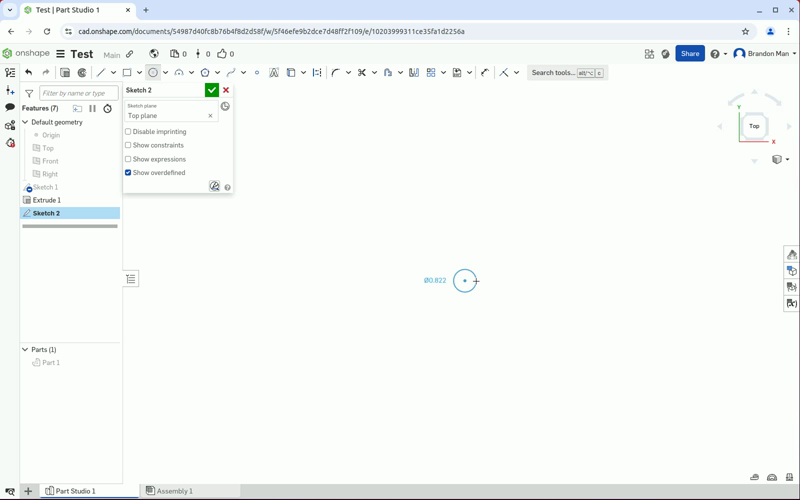
scroll(6)
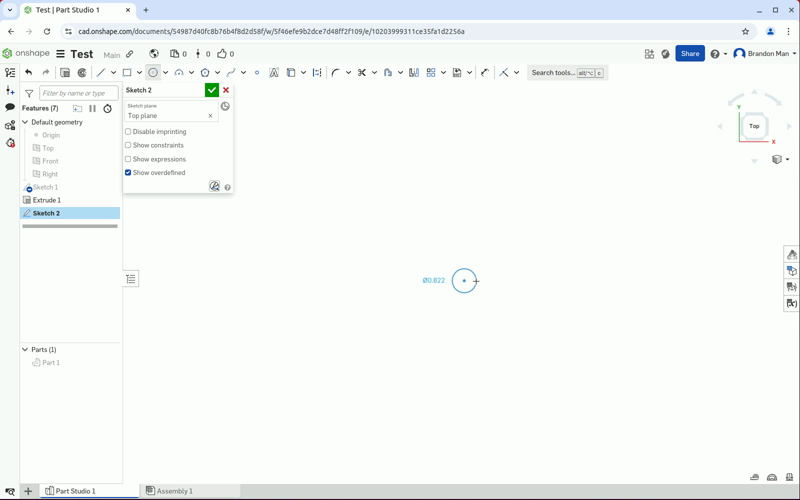
scroll(6)
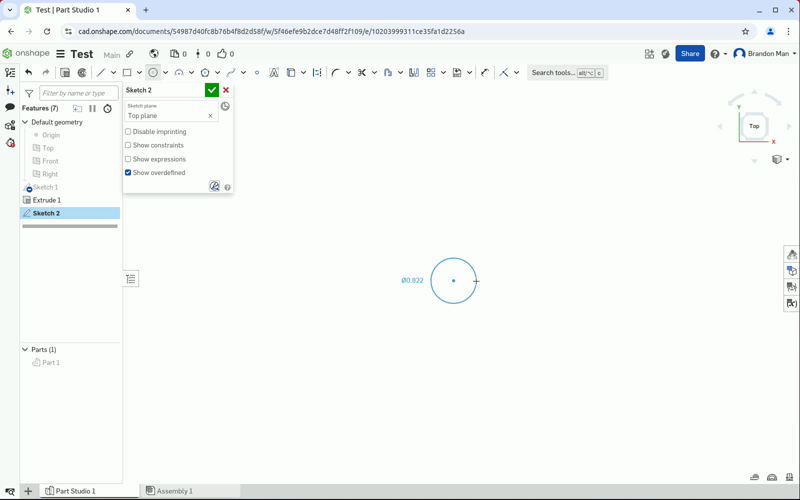
click(476, 280)
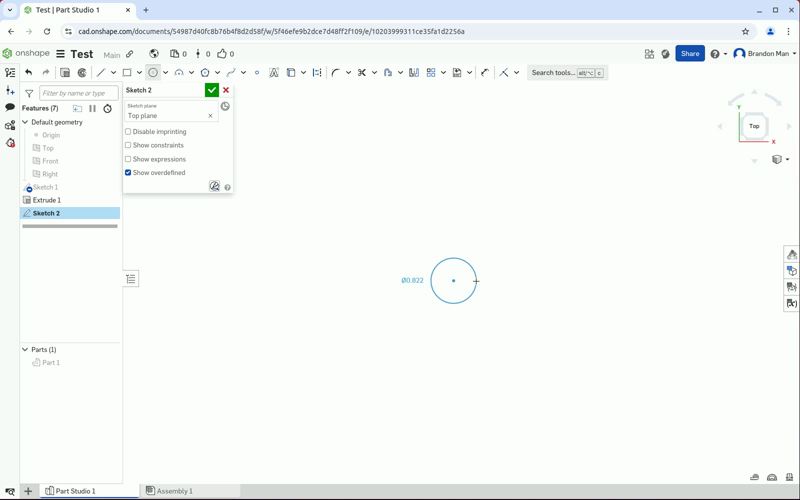
scroll(-6)
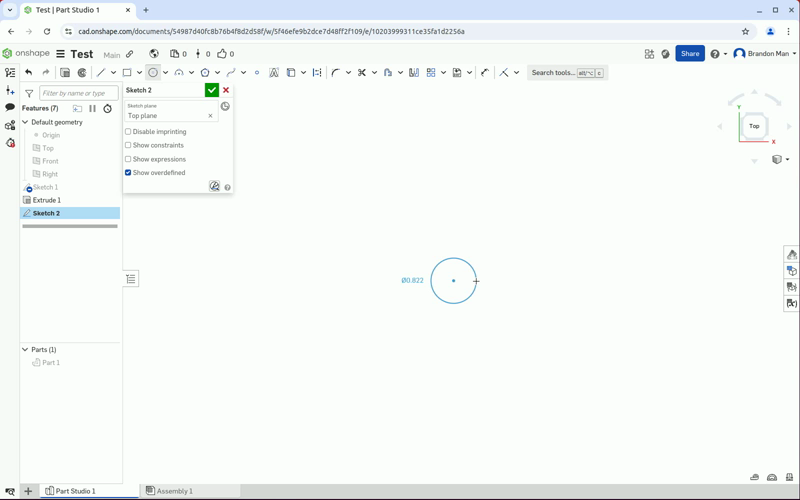
scroll(-6)
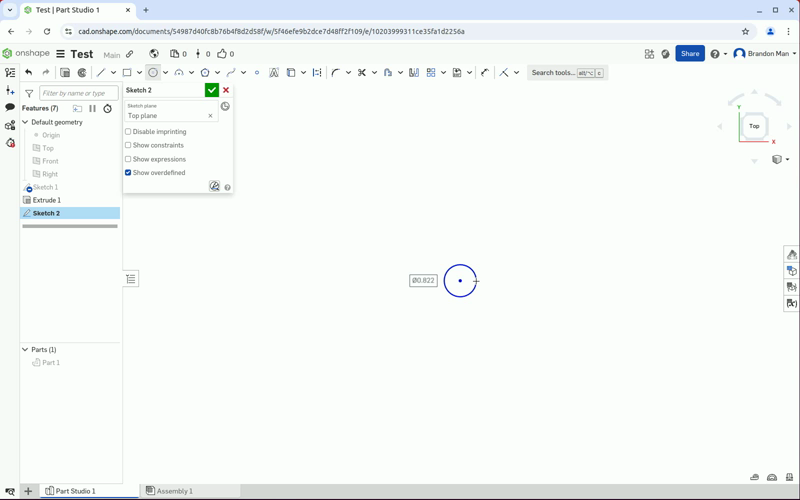
scroll(-6)
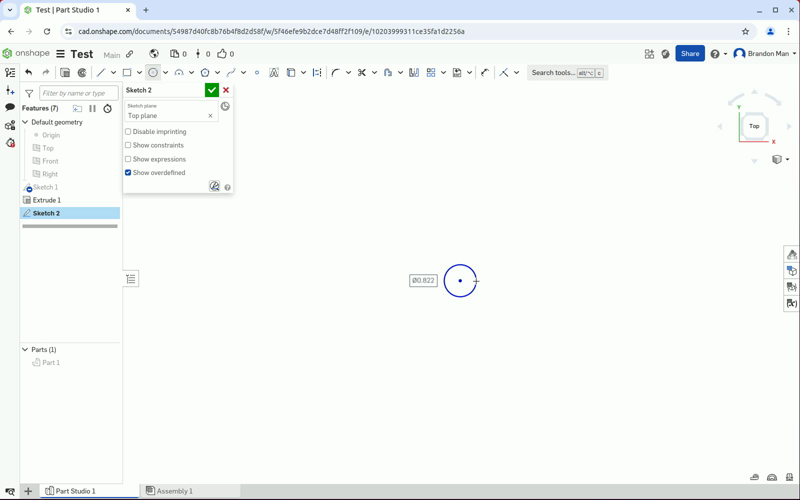
scroll(-6)
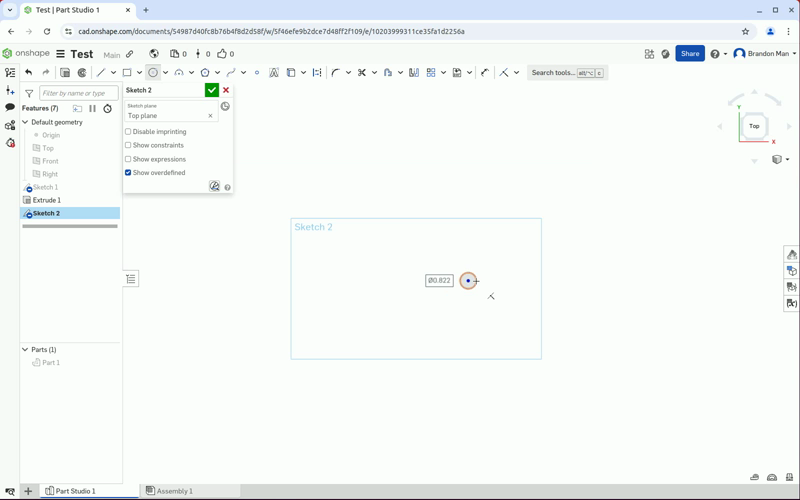
scroll(-6)
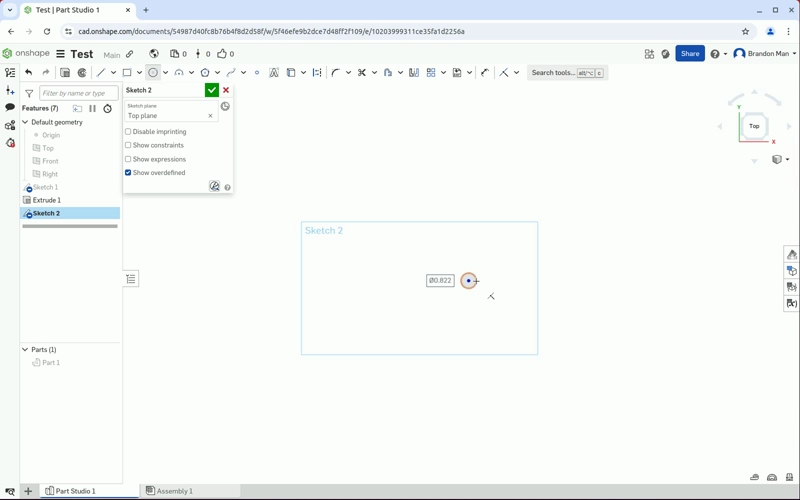
scroll(-6)
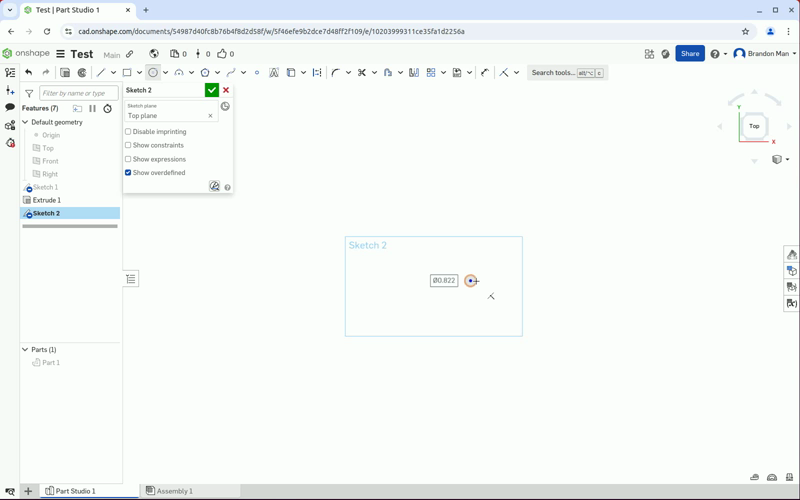
scroll(-6)
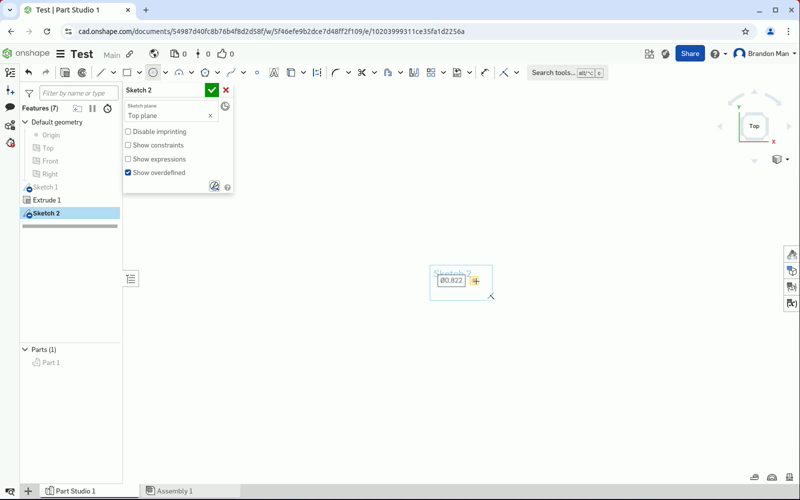
key(esc)
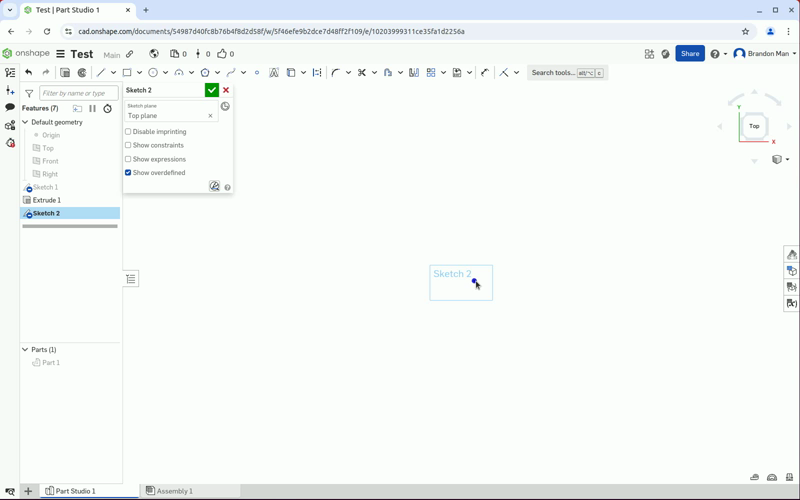
mouse_move(475, 280)
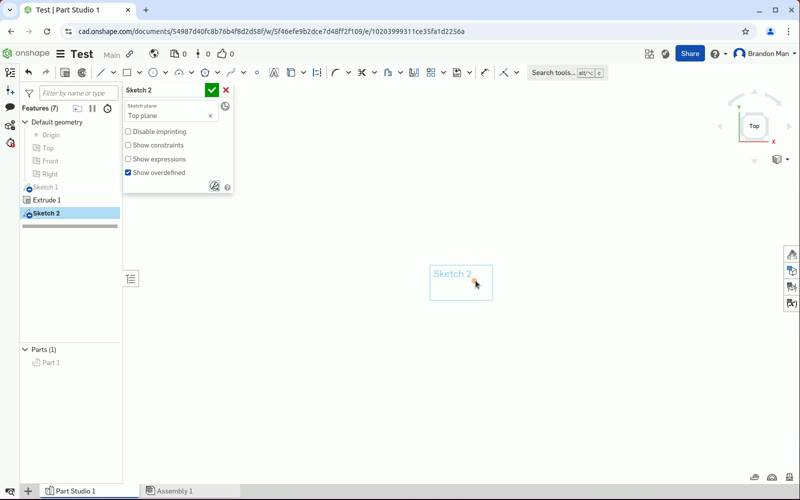
scroll(6)
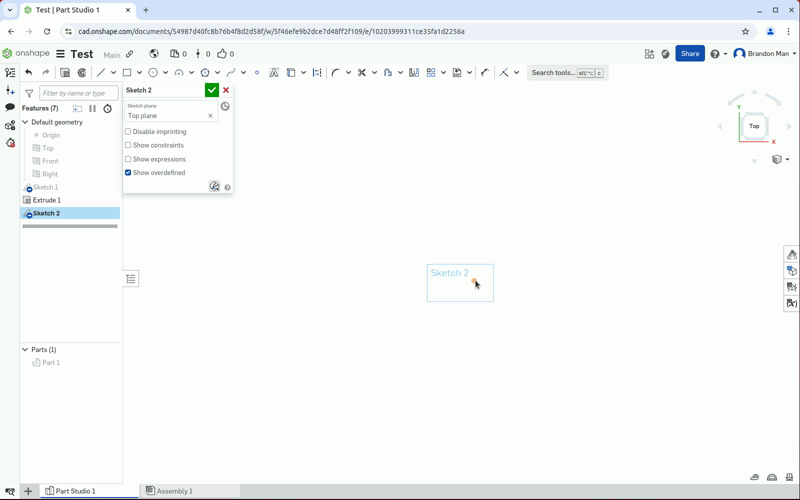
scroll(6)
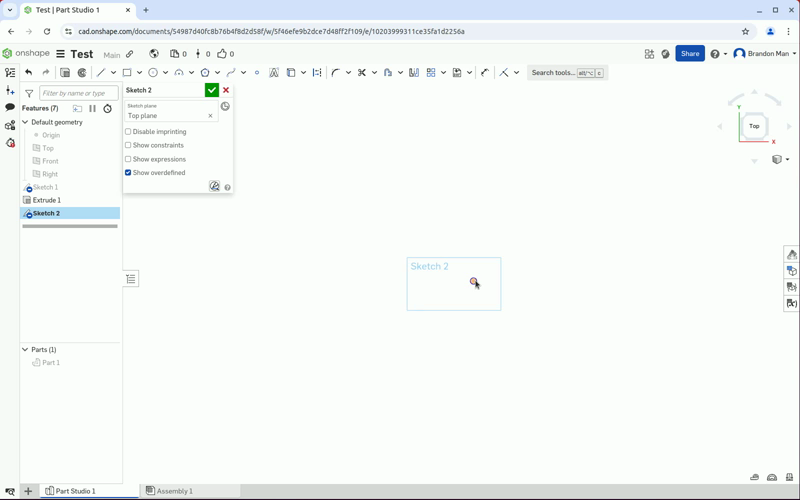
scroll(6)
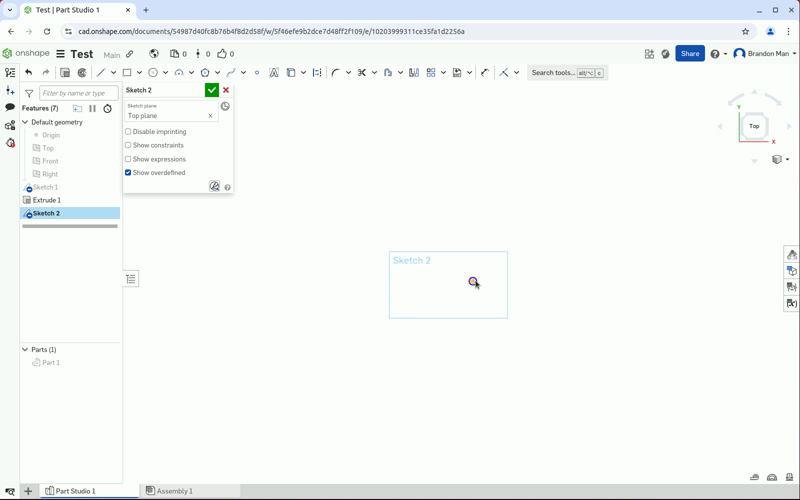
scroll(6)
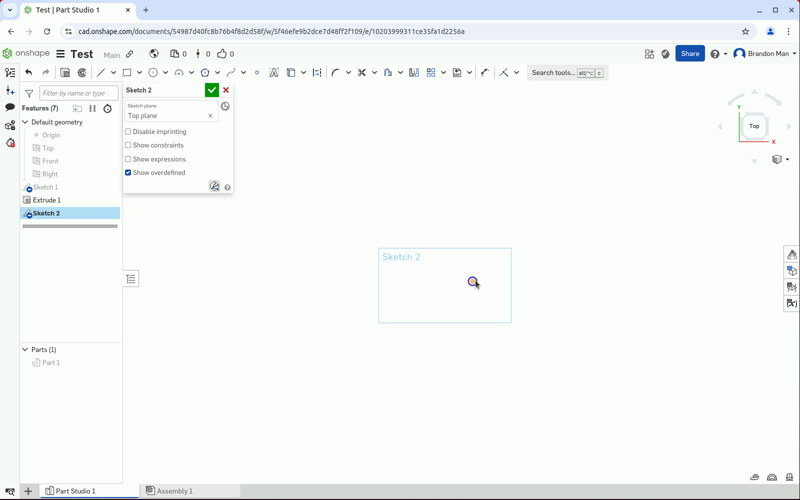
scroll(6)
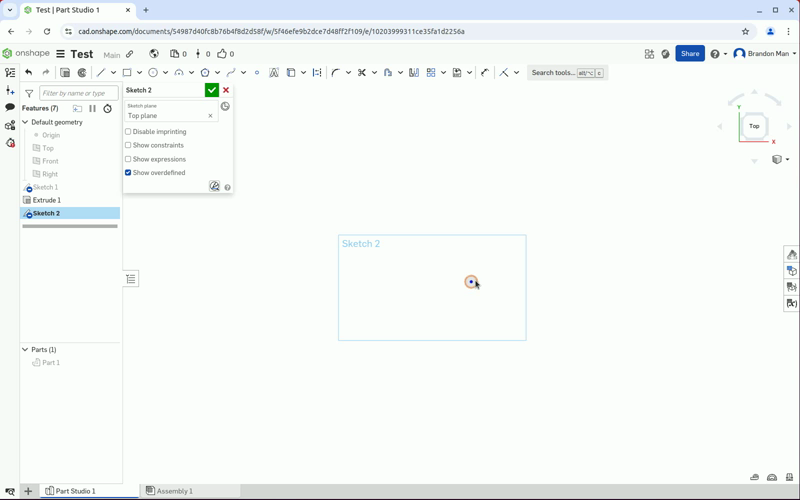
scroll(6)
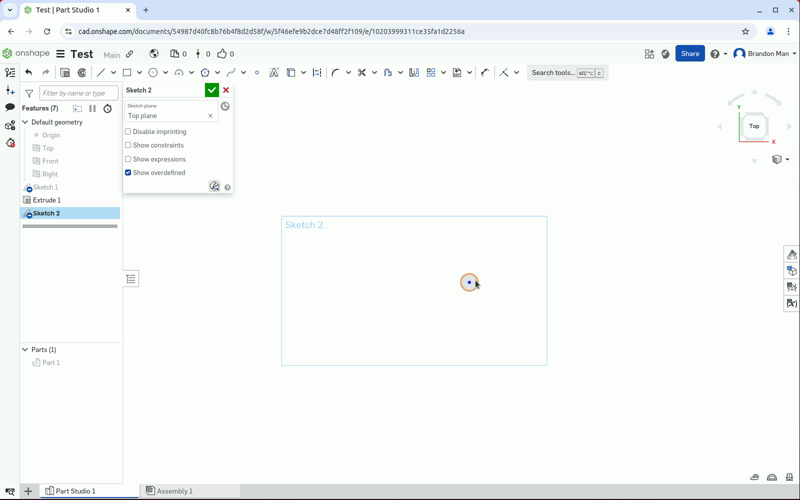
scroll(6)
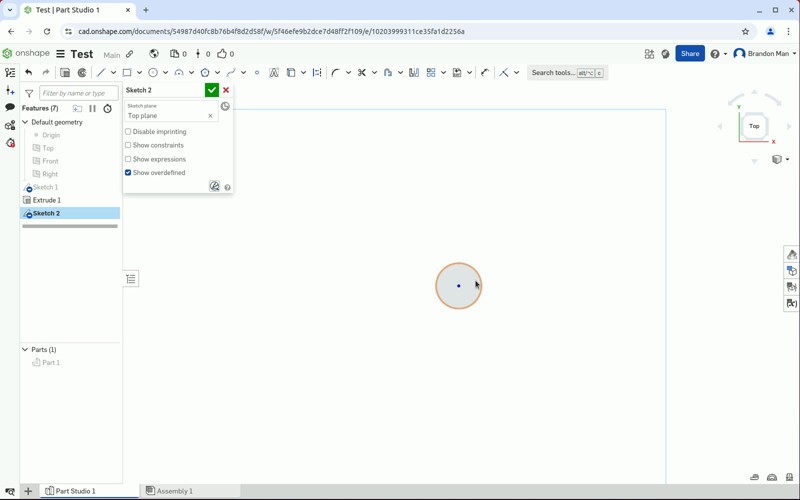
click(475, 280)
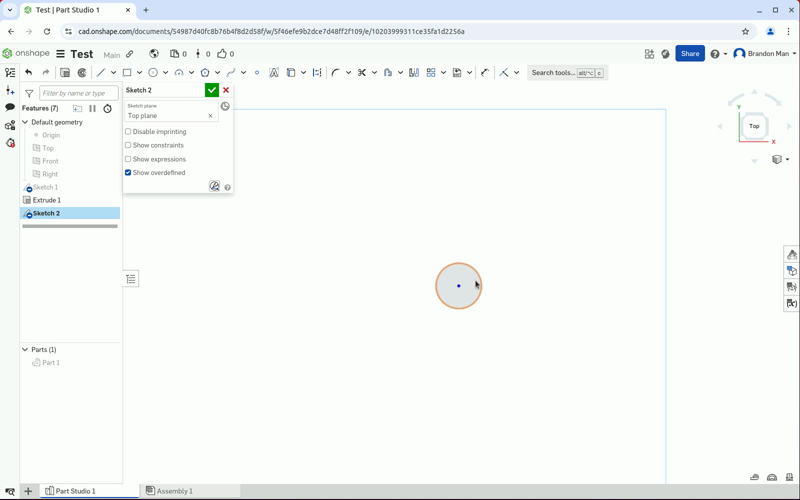
scroll(-6)
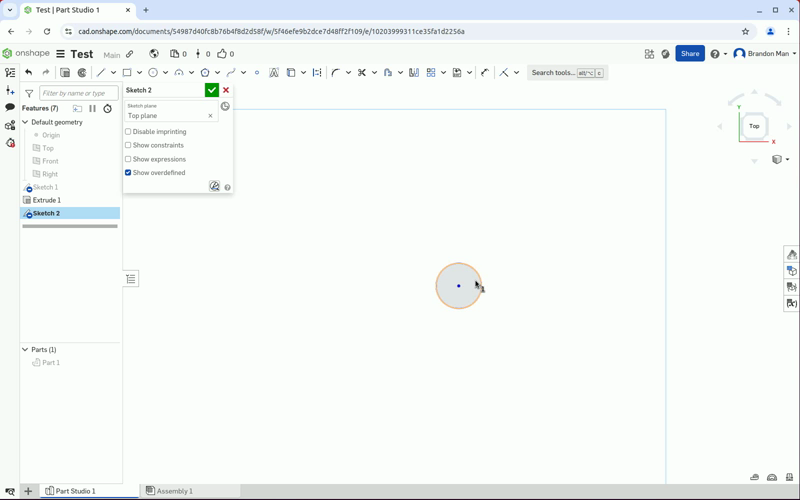
scroll(-6)
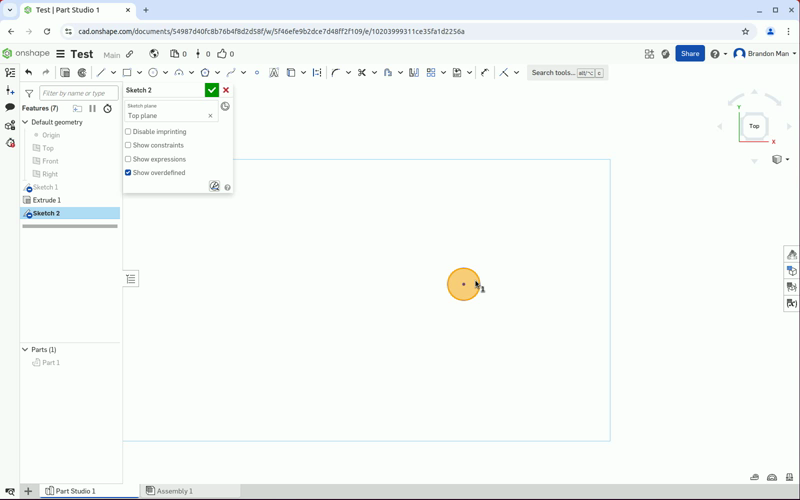
scroll(-6)
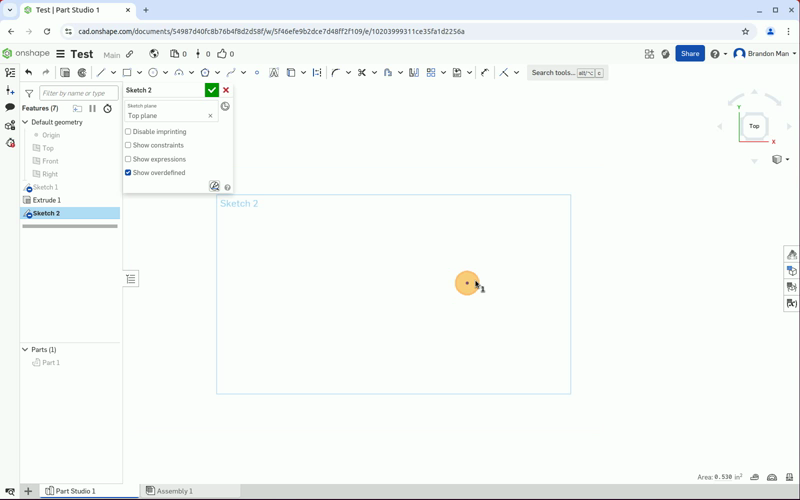
scroll(-6)
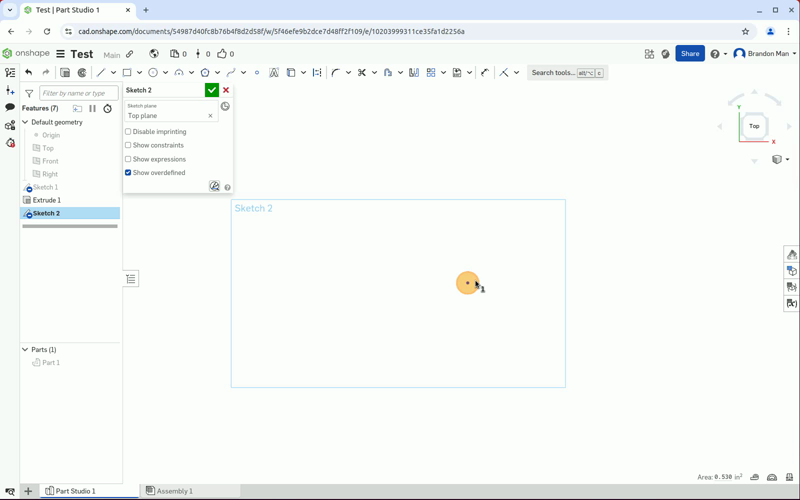
scroll(-6)
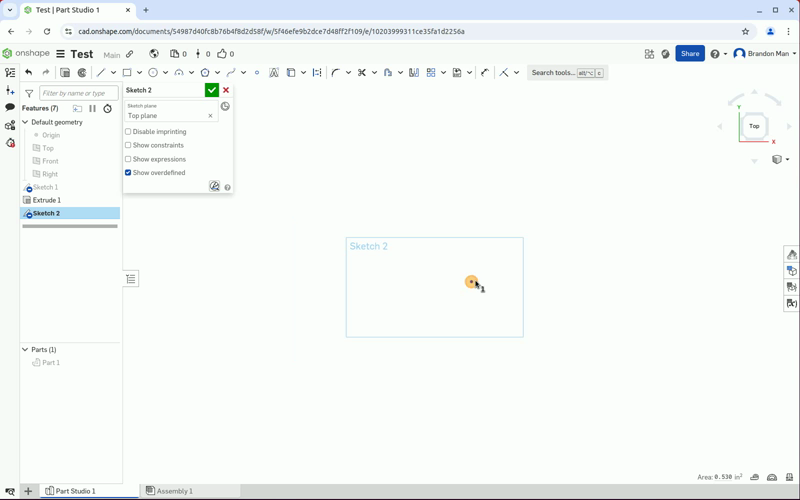
scroll(-6)
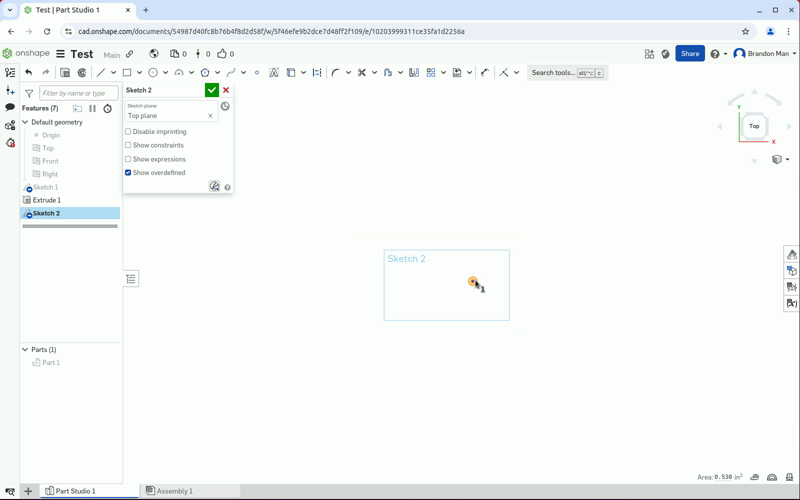
scroll(-6)
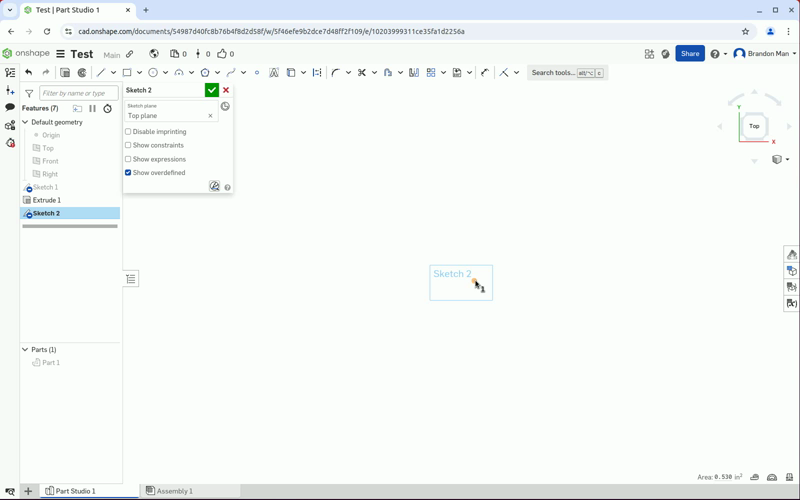
mouse_move(73, 352)
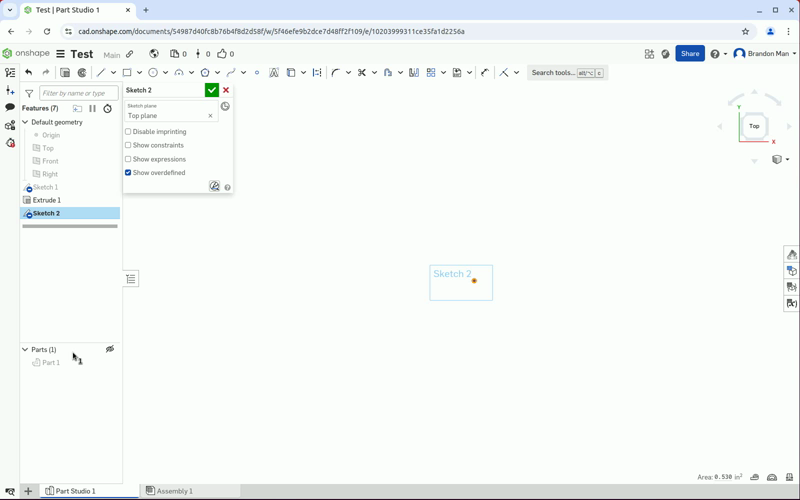
key(shift+y)
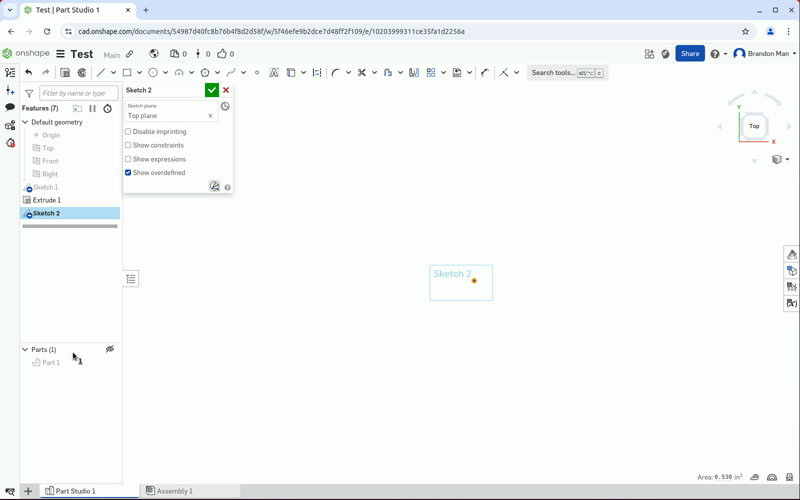
key(shift+e)
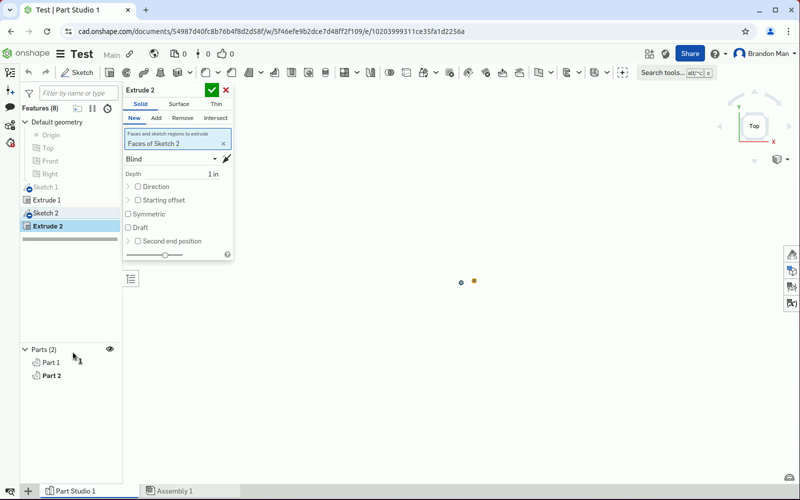
mouse_move(143, 106)
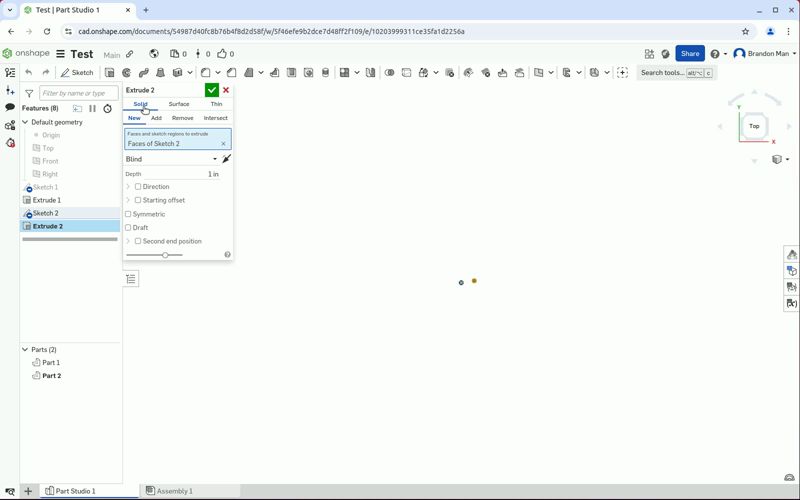
click(143, 106)
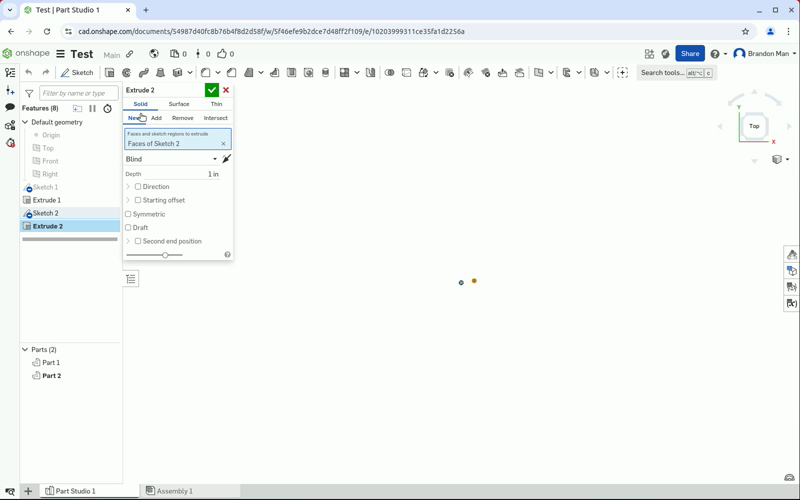
mouse_move(137, 120)
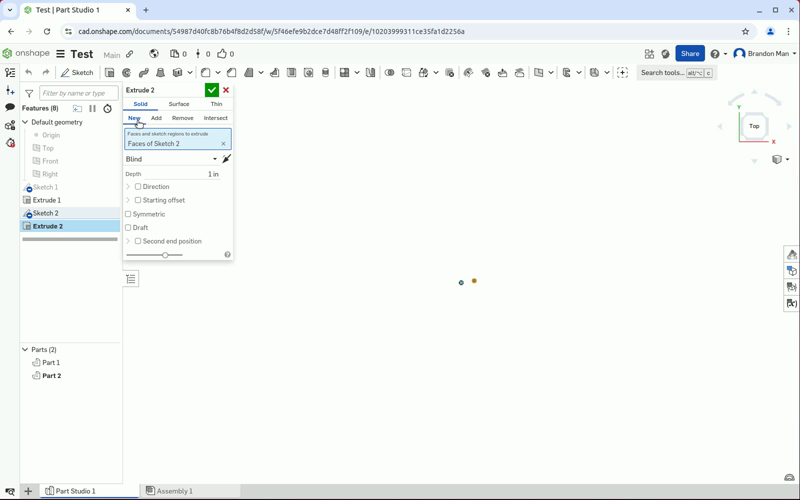
click(137, 120)
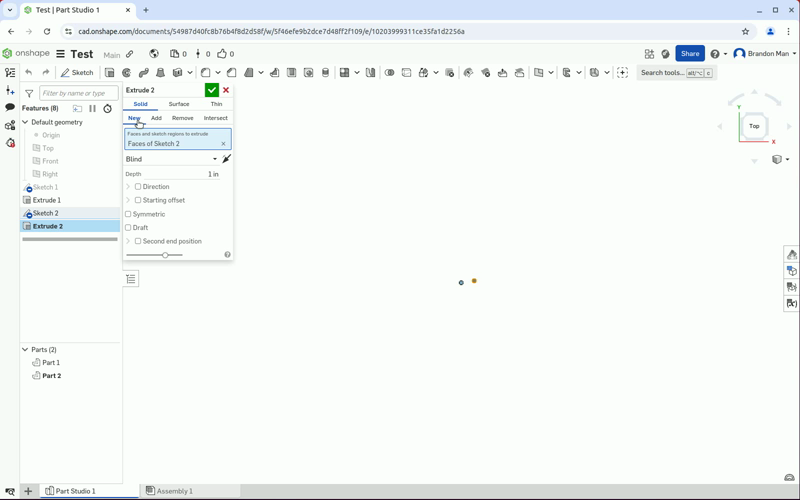
key(tab, 4)
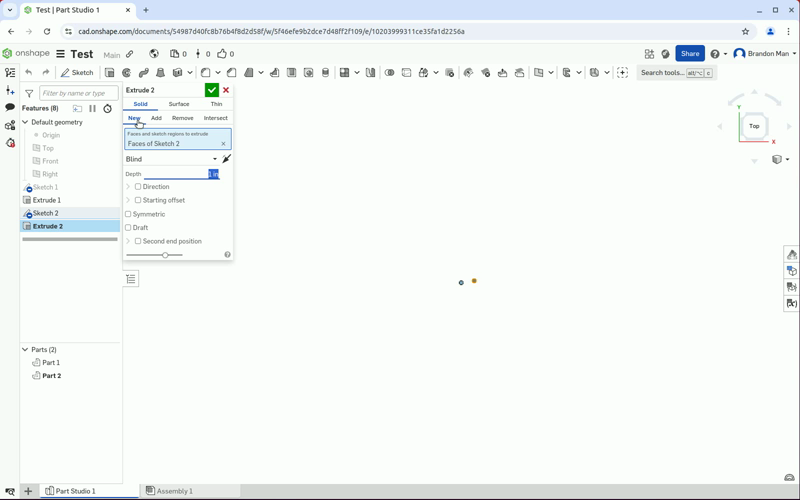
text(15.165)
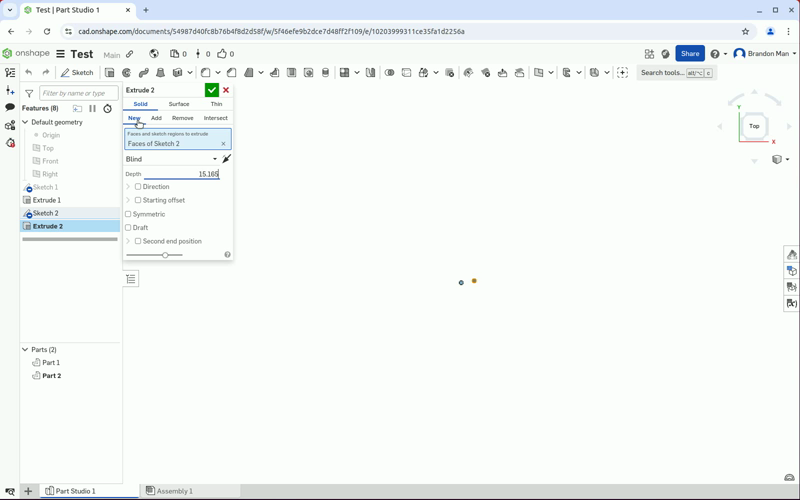
key(enter)
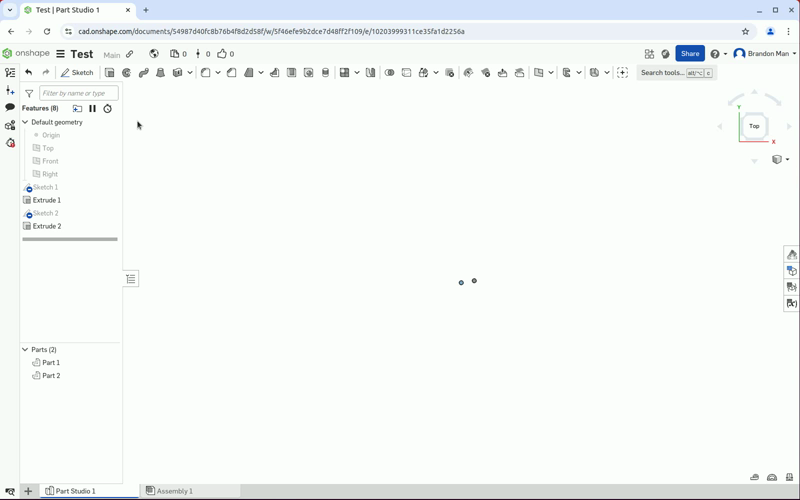
key(shift+h)
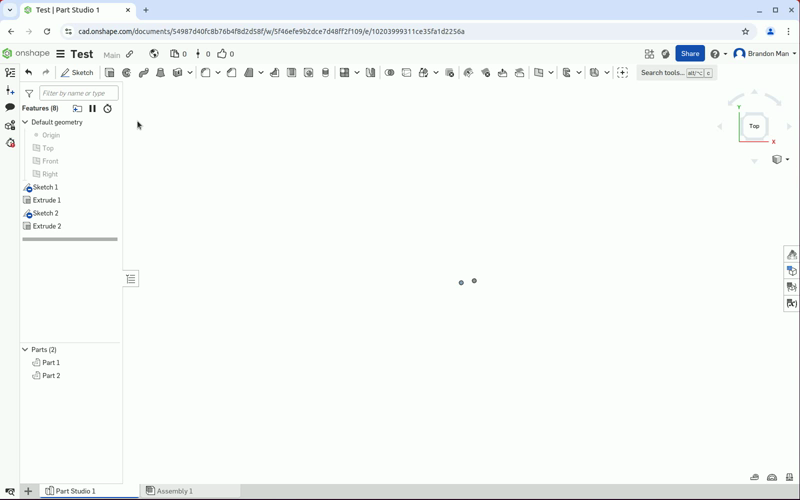
key(shift+h)
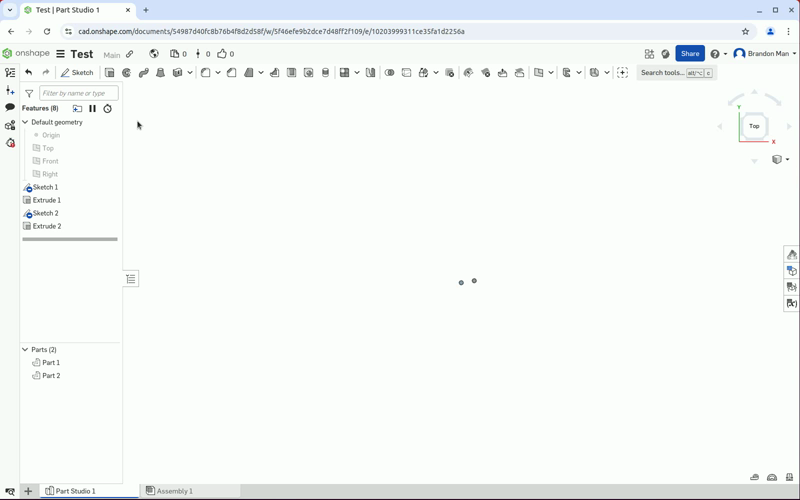
key(shift+7)
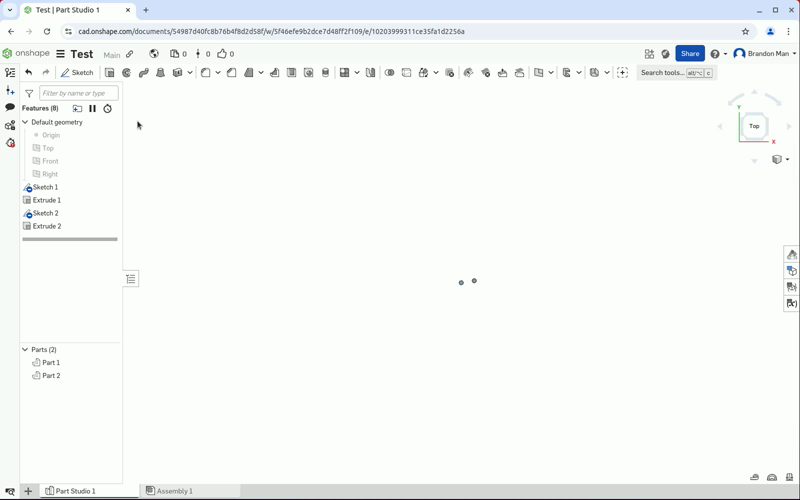
key(up, 3)
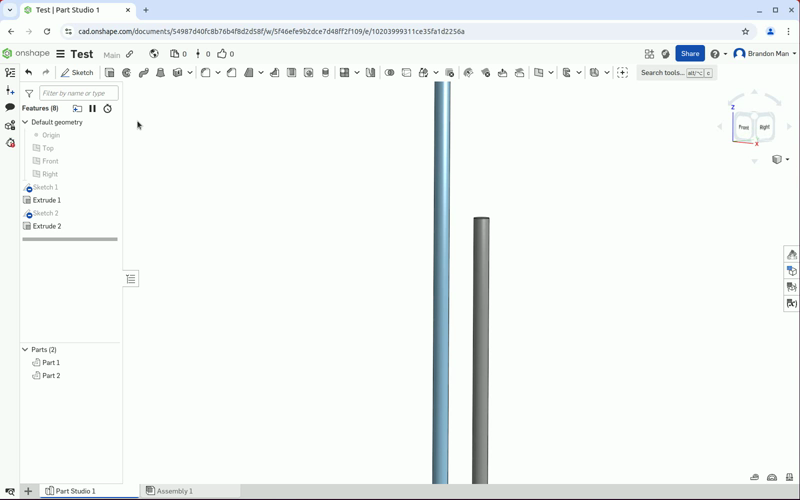
key(left, 3)
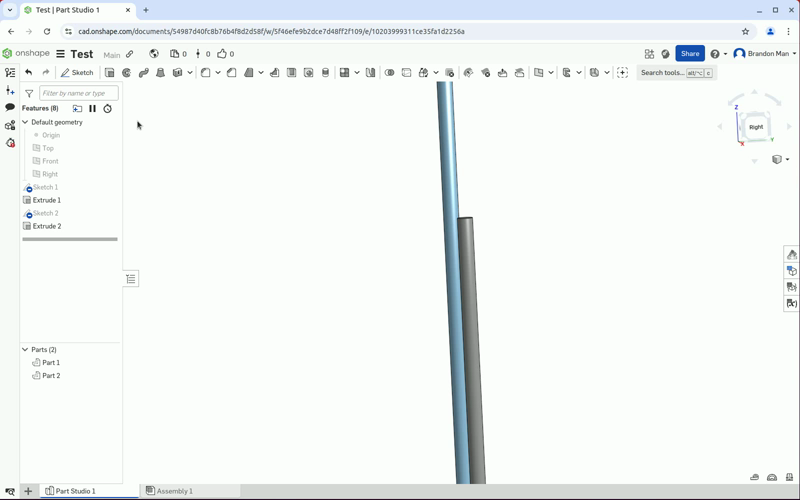
key(right, 3)
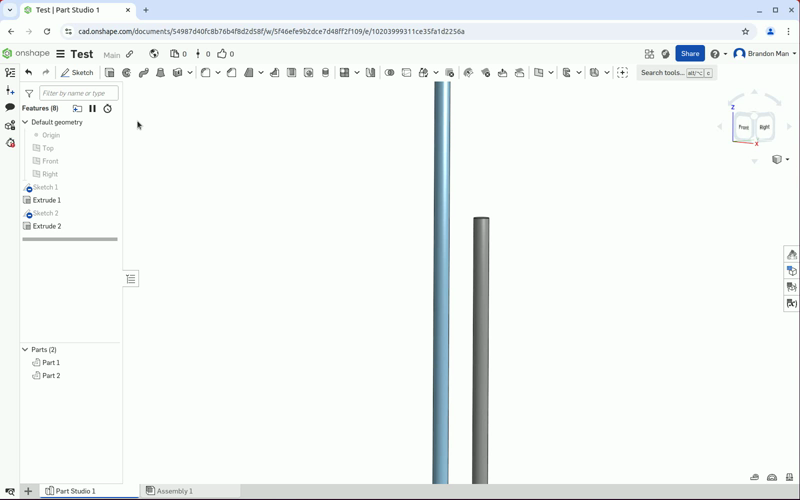
key(down, 3)
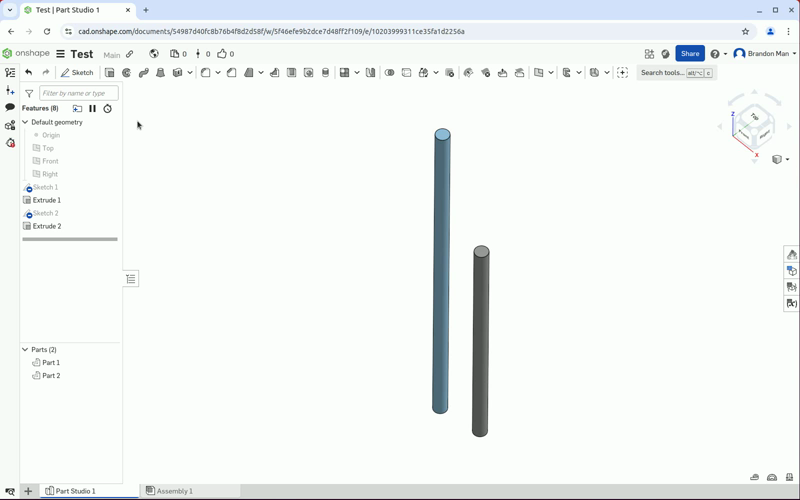
mouse_move(73, 189)
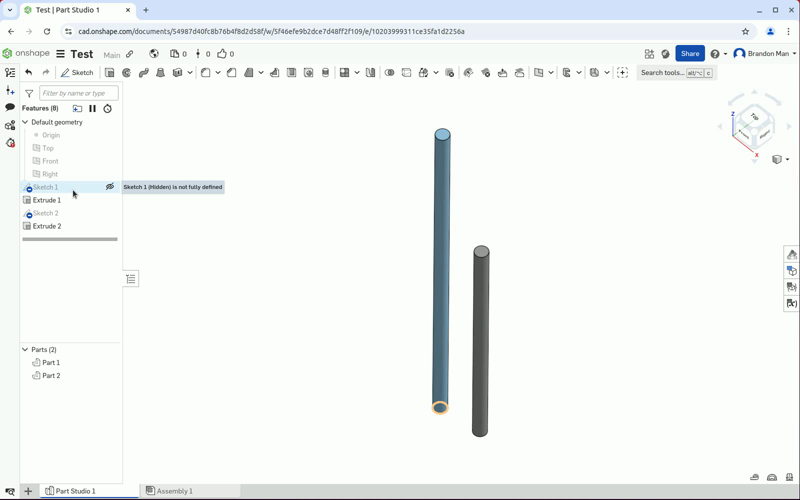
click(73, 189)